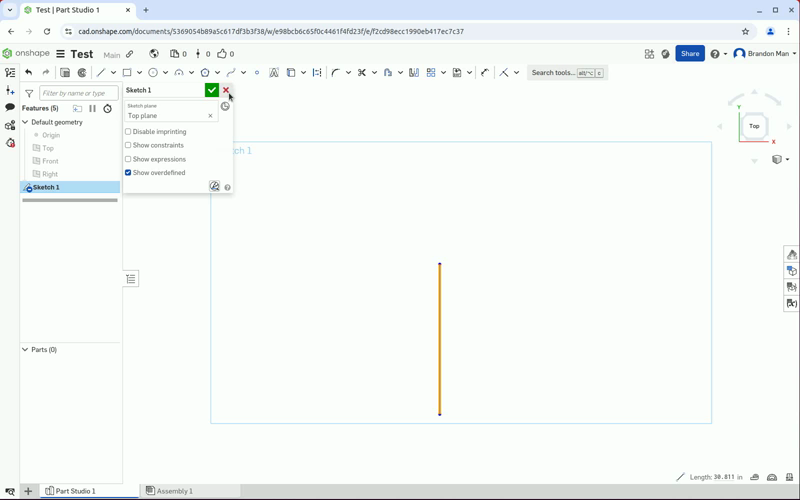
key(shift+h)
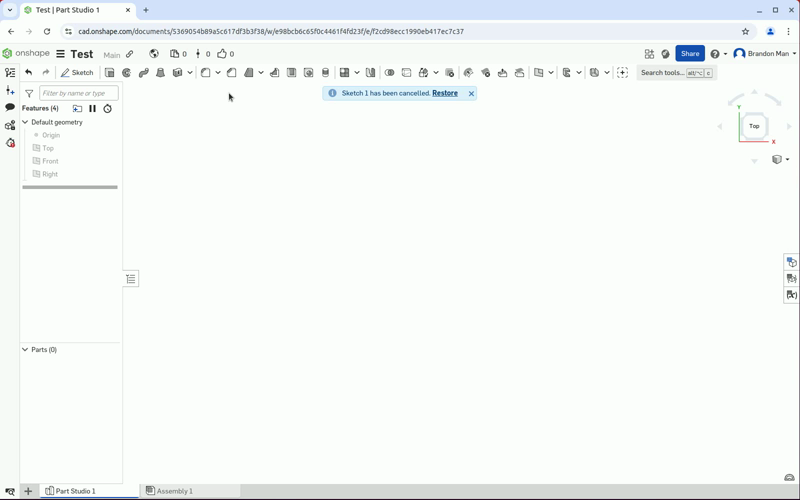
mouse_move(73, 352)
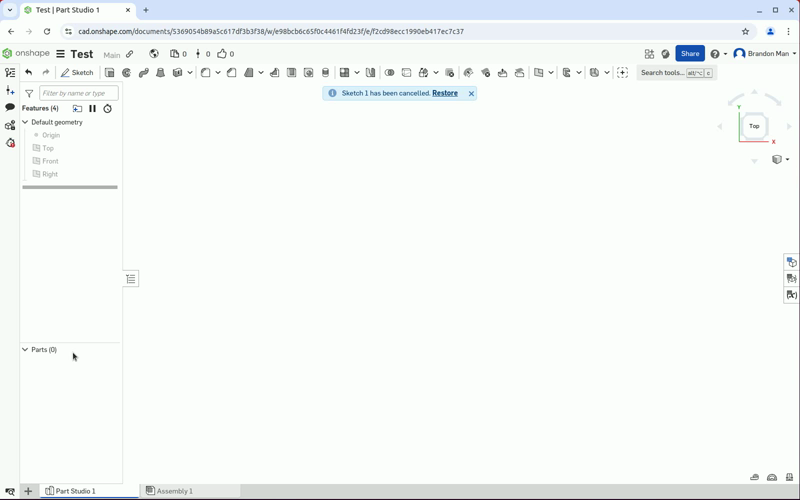
key(y)
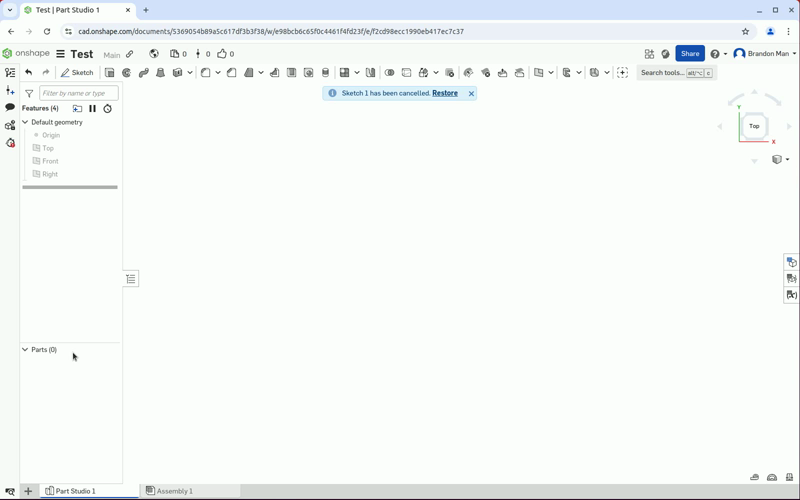
key(shift+p)
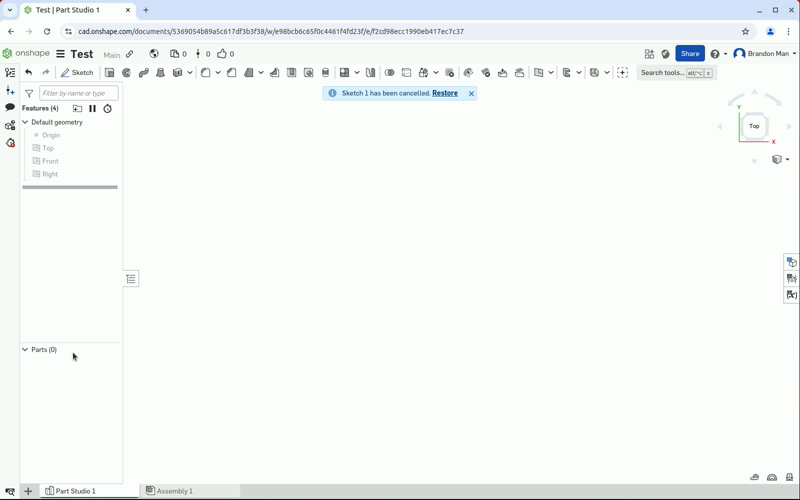
key(space)
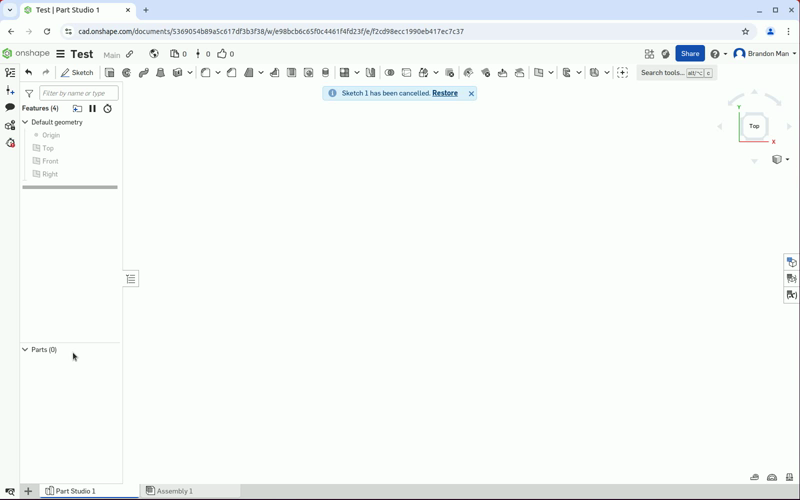
key_down(shift)
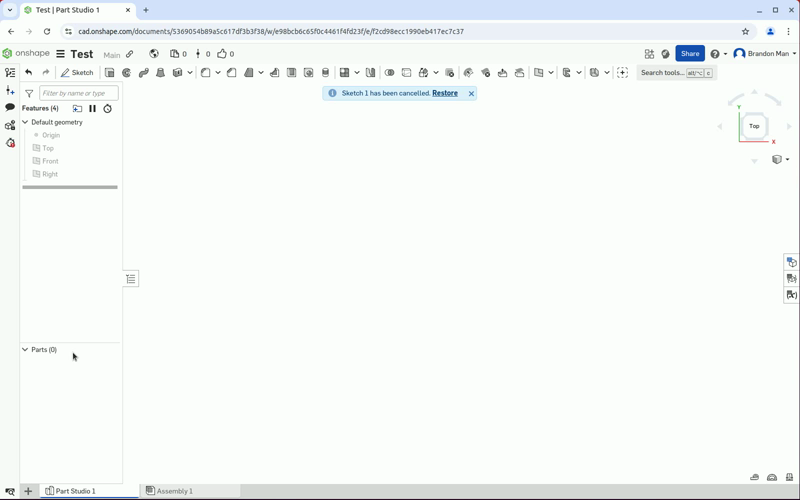
key(up)
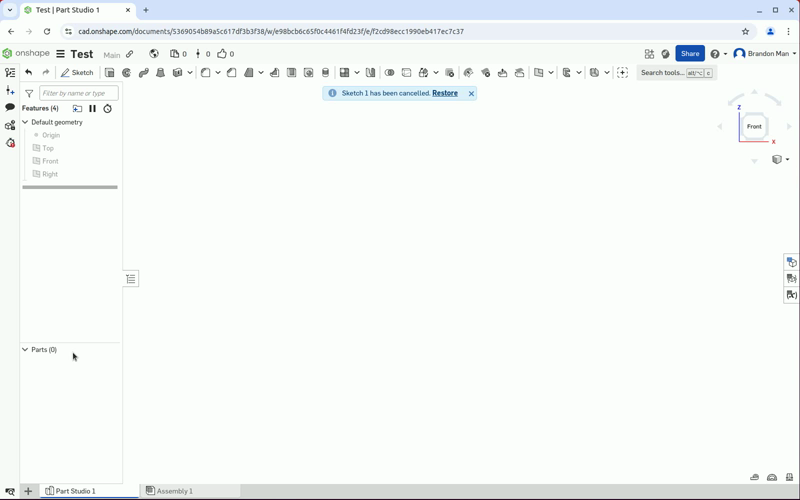
key_up(shift)
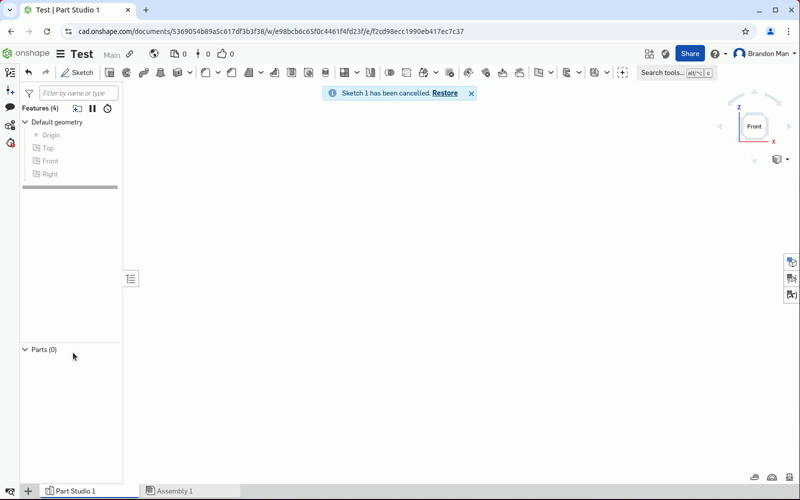
mouse_move(73, 352)
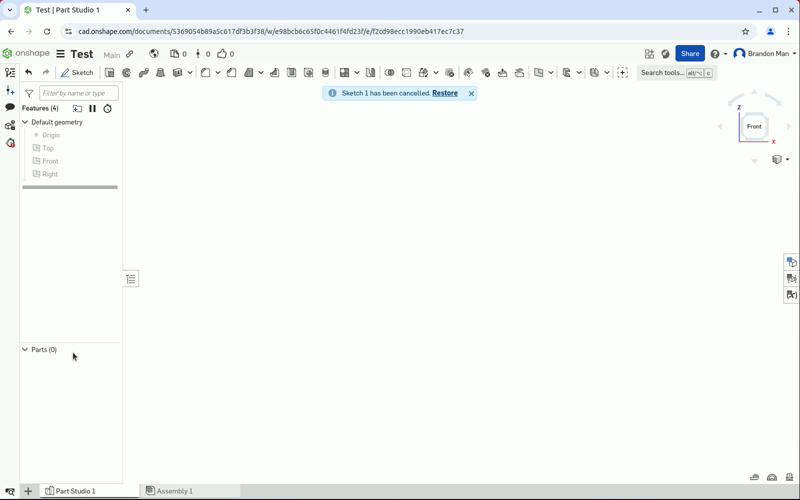
key(shift+y)
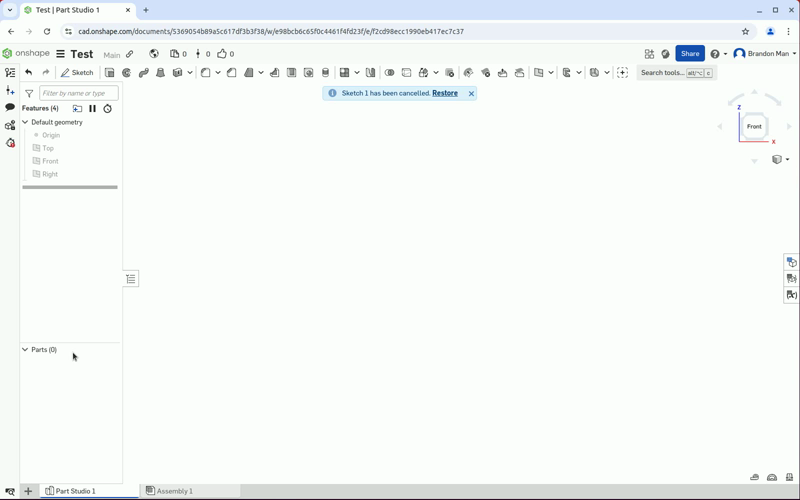
key(shift+s)
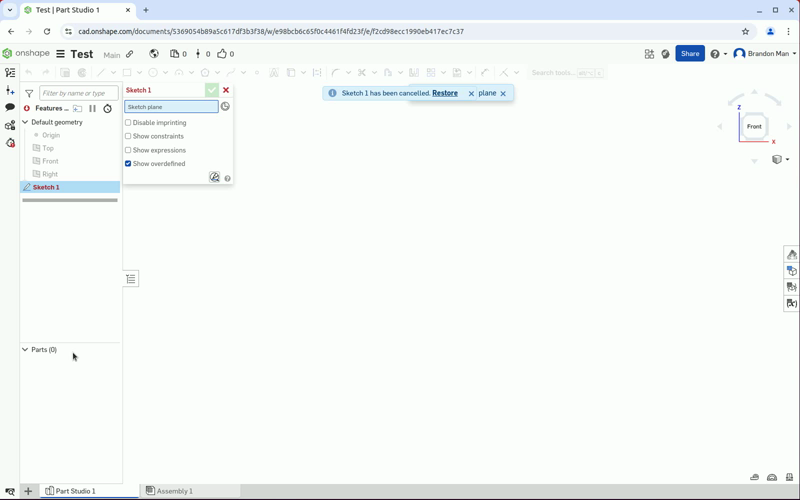
mouse_move(73, 163)
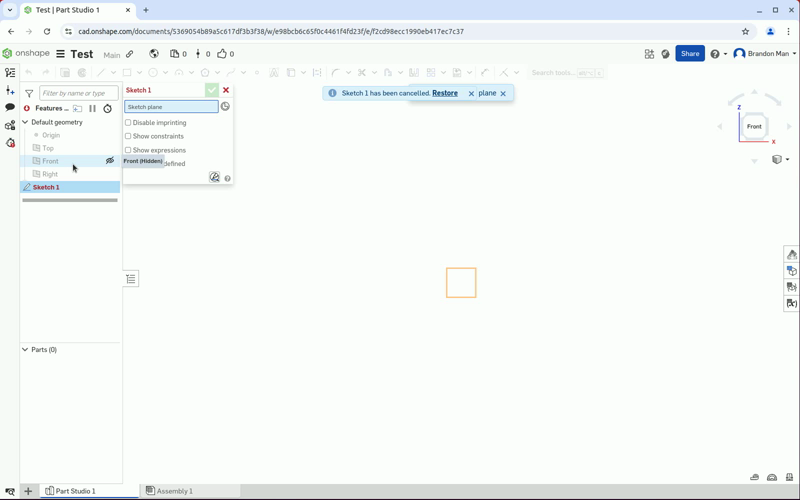
click(73, 163)
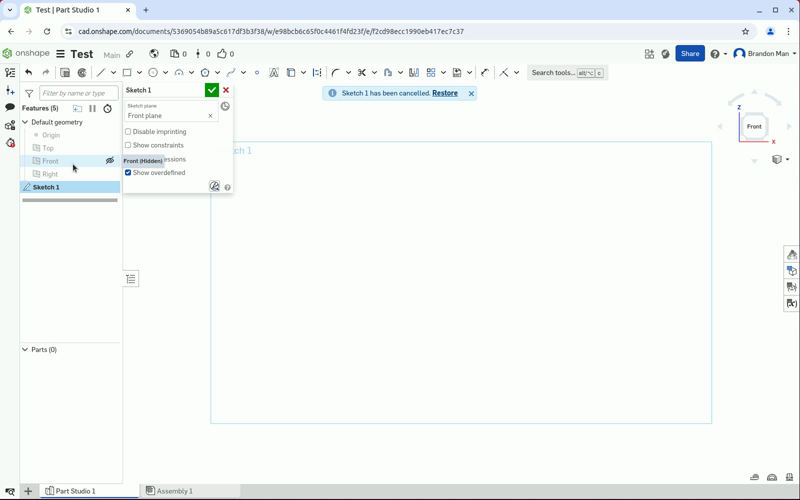
mouse_move(73, 352)
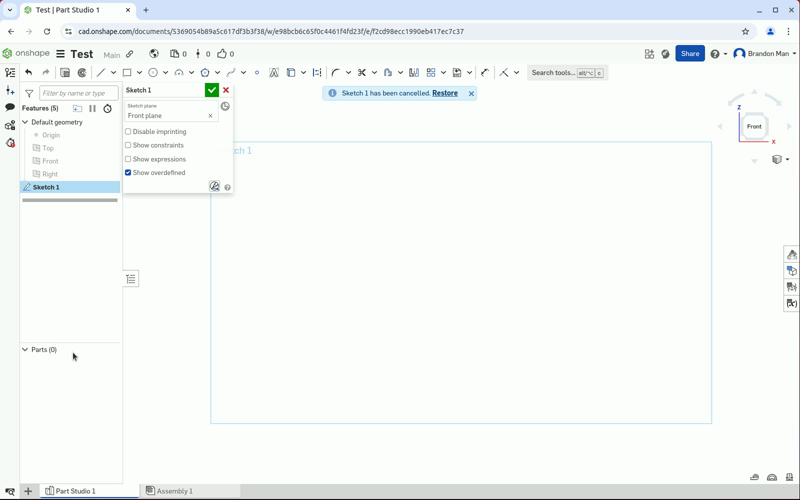
key(y)
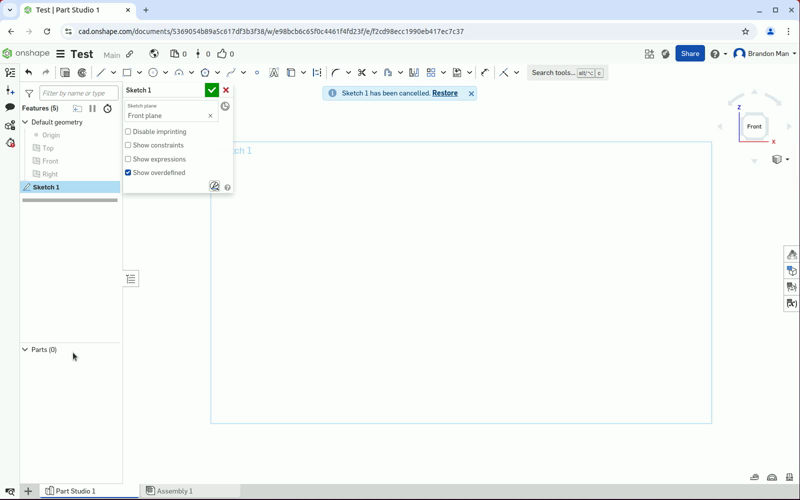
key(c)
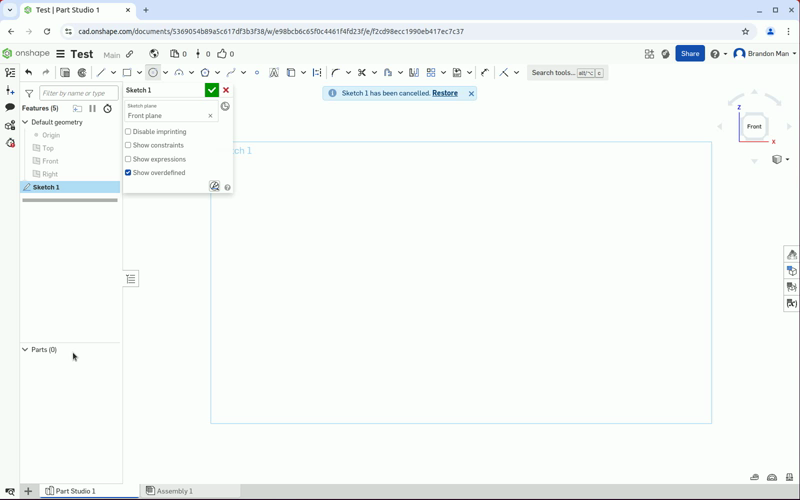
key_down(shift)
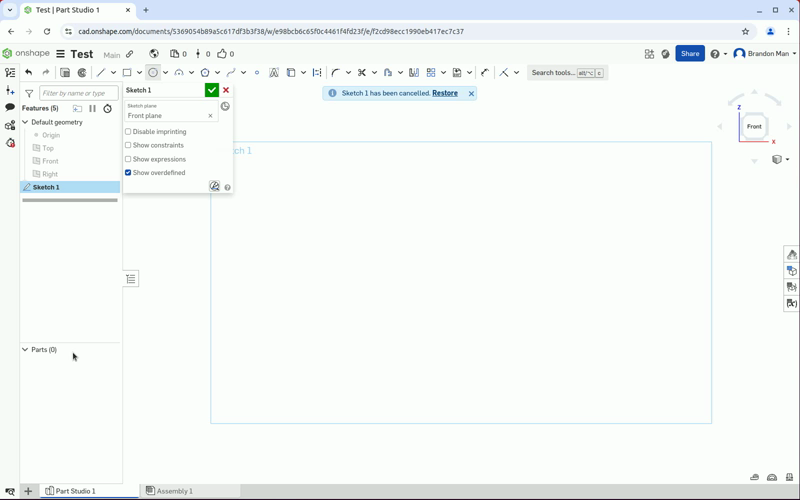
mouse_move(438, 282)
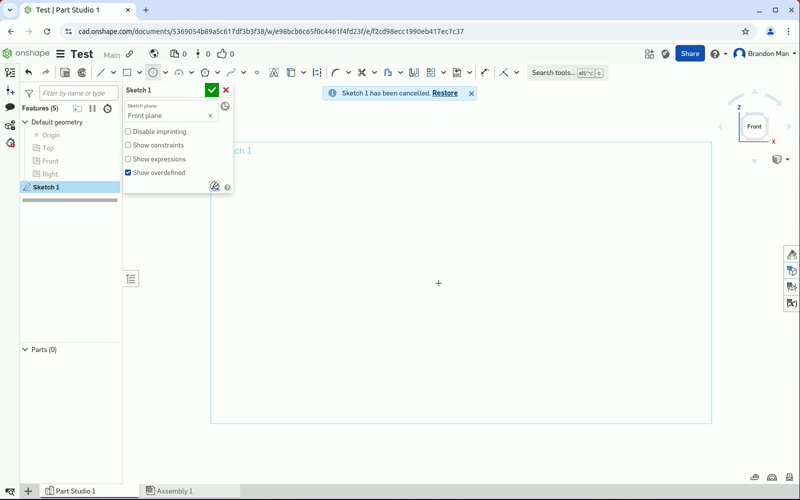
click(438, 282)
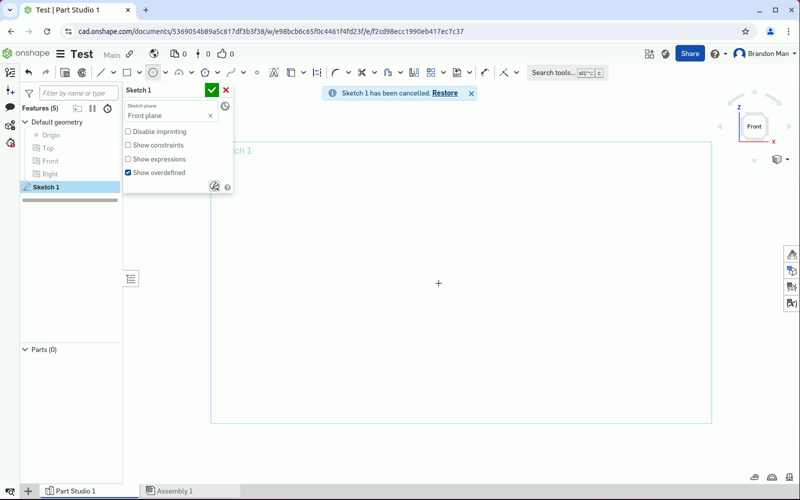
key_up(shift)
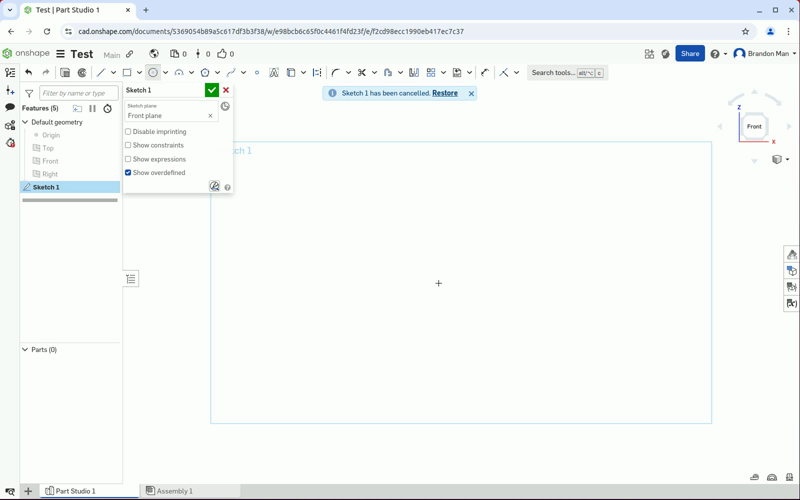
mouse_move(528, 282)
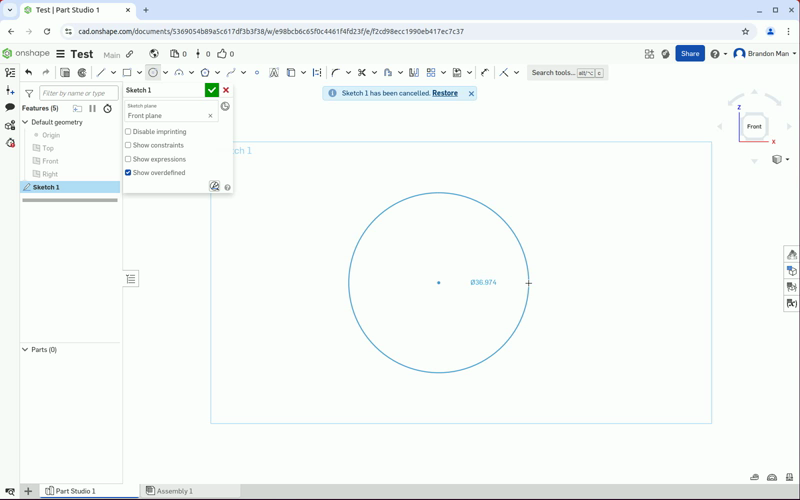
click(528, 282)
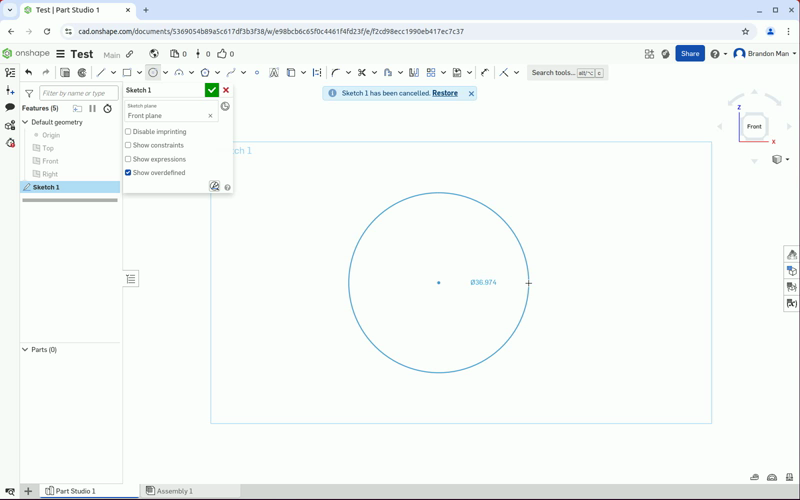
key(esc)
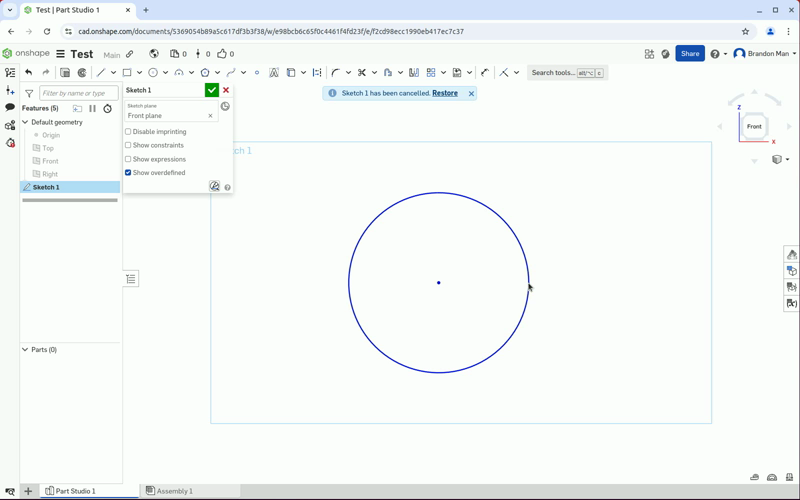
key(c)
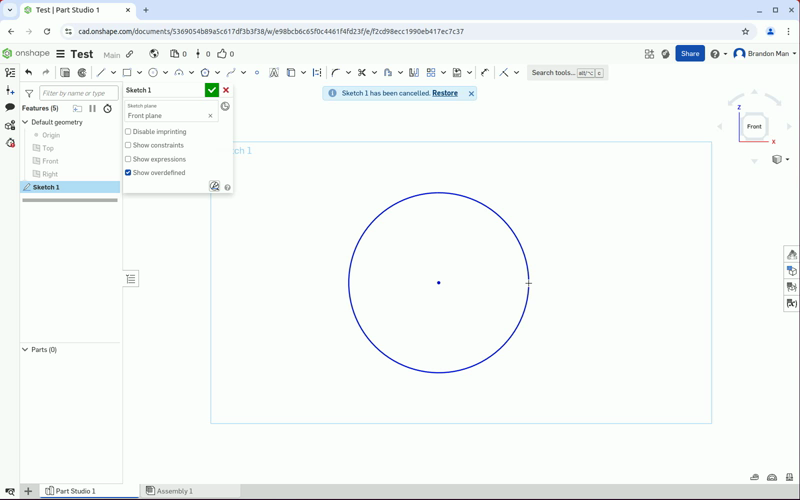
key_down(shift)
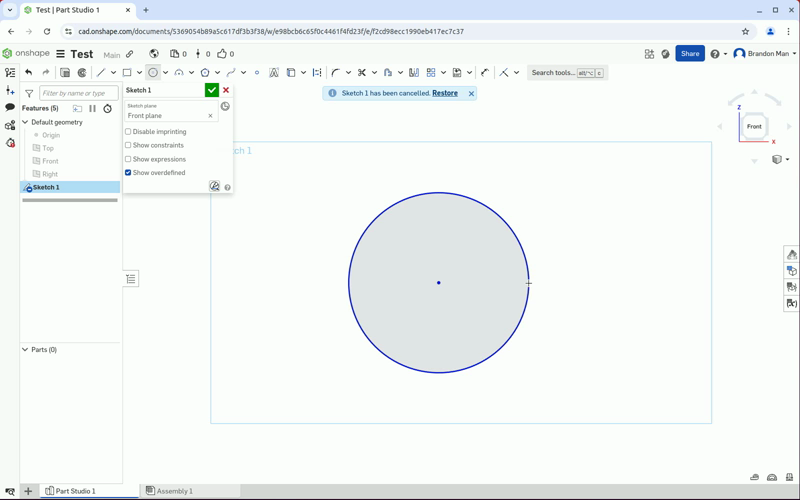
mouse_move(438, 282)
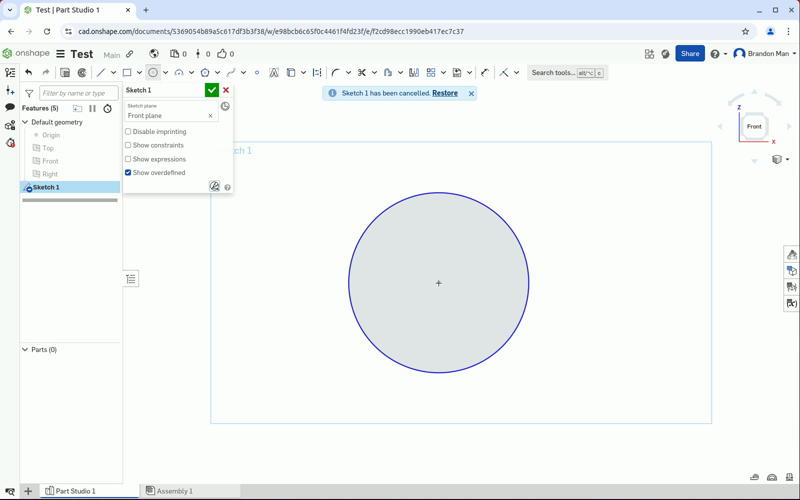
click(438, 282)
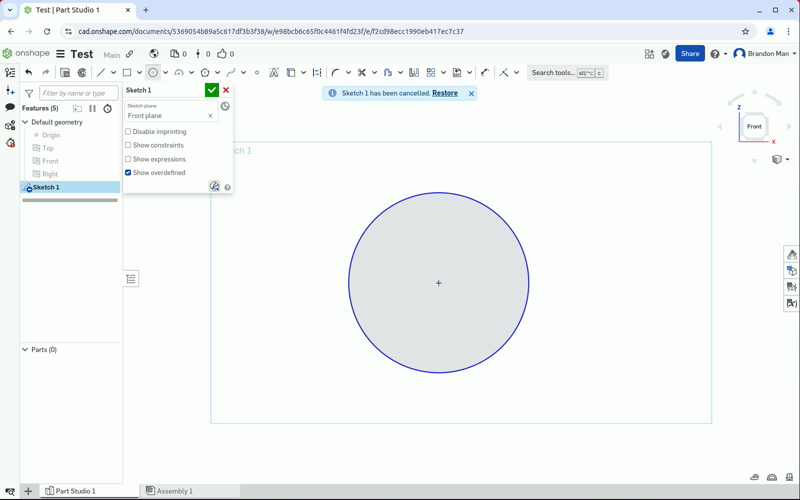
key_up(shift)
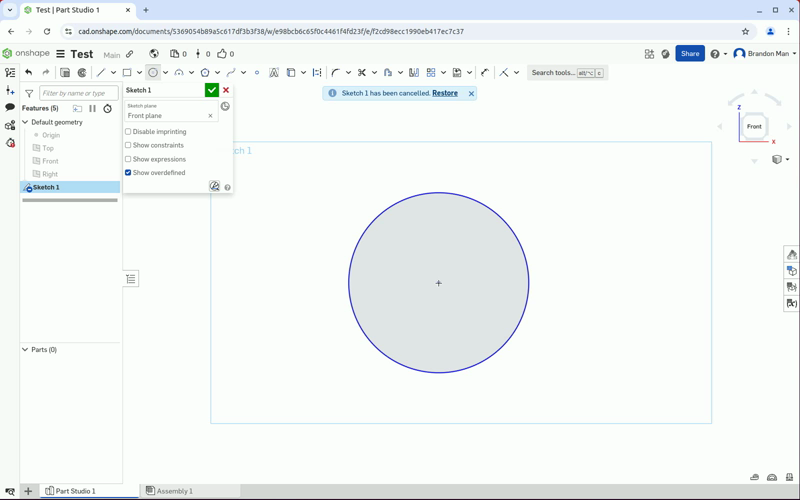
mouse_move(508, 282)
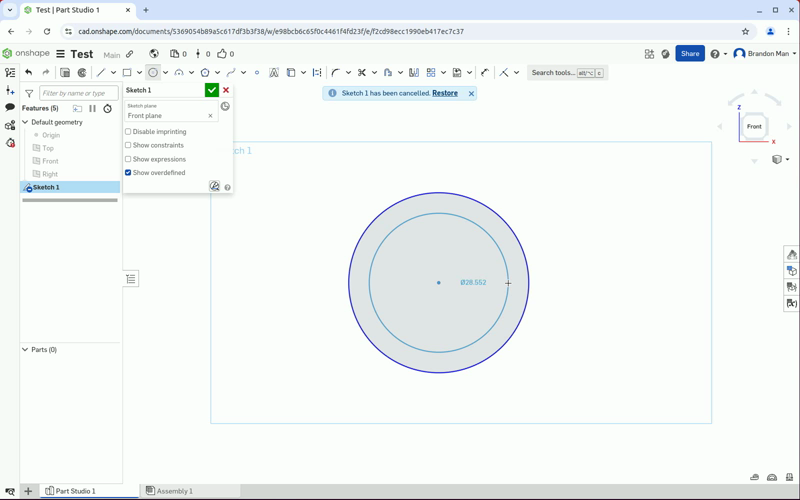
click(508, 282)
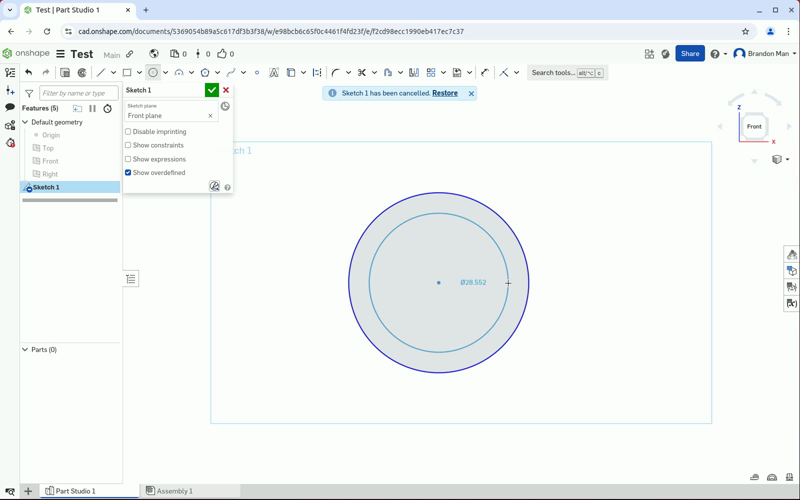
key(esc)
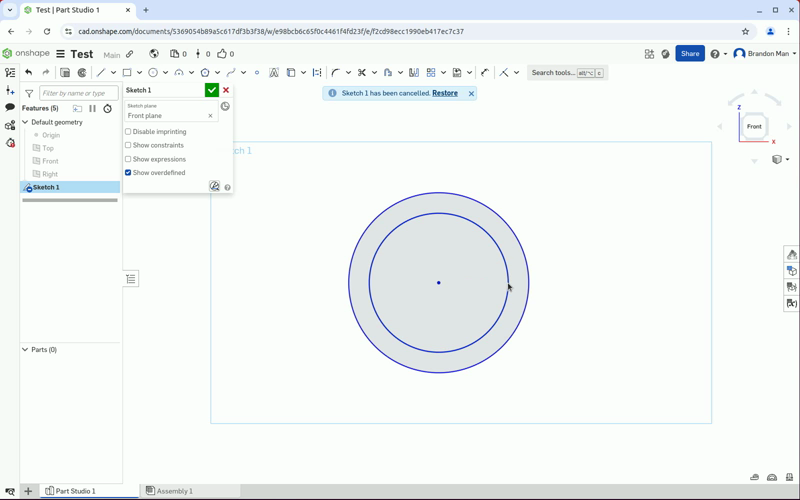
mouse_move(468, 211)
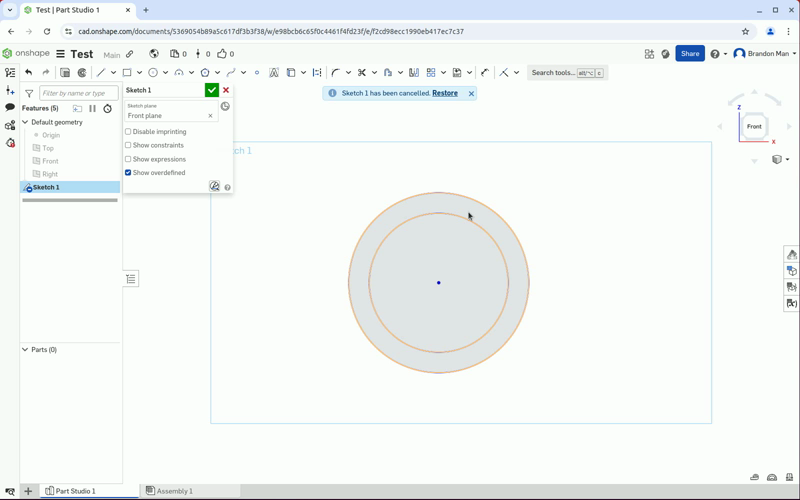
click(468, 211)
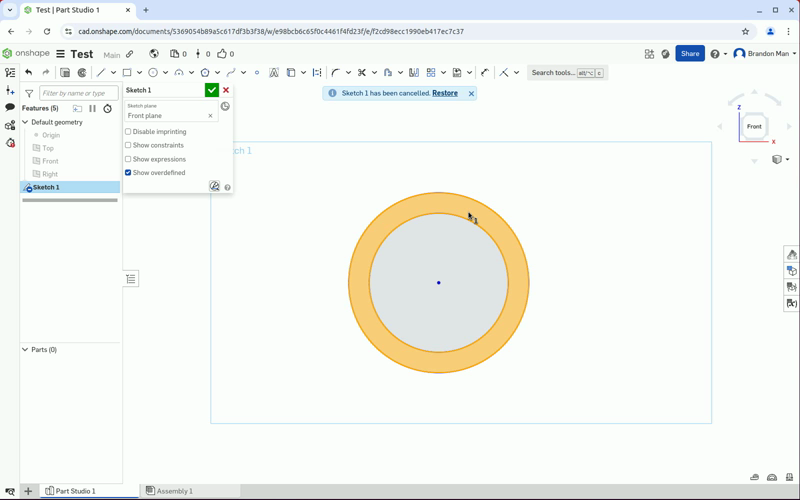
mouse_move(73, 352)
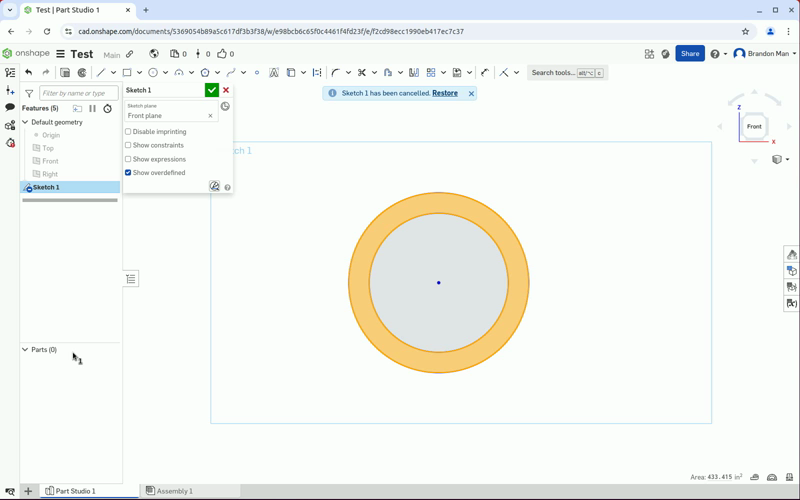
key(shift+y)
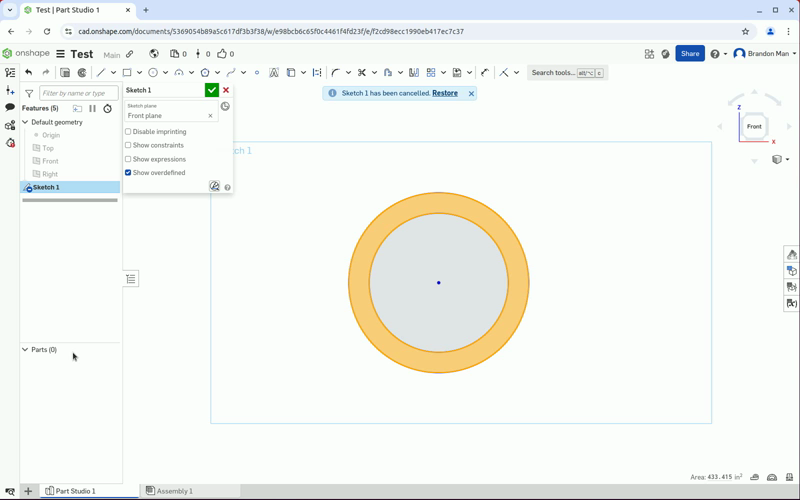
key(shift+e)
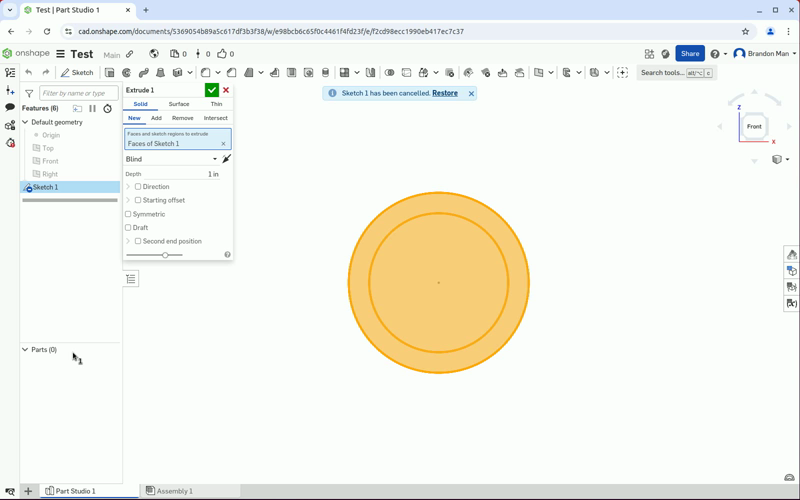
mouse_move(143, 106)
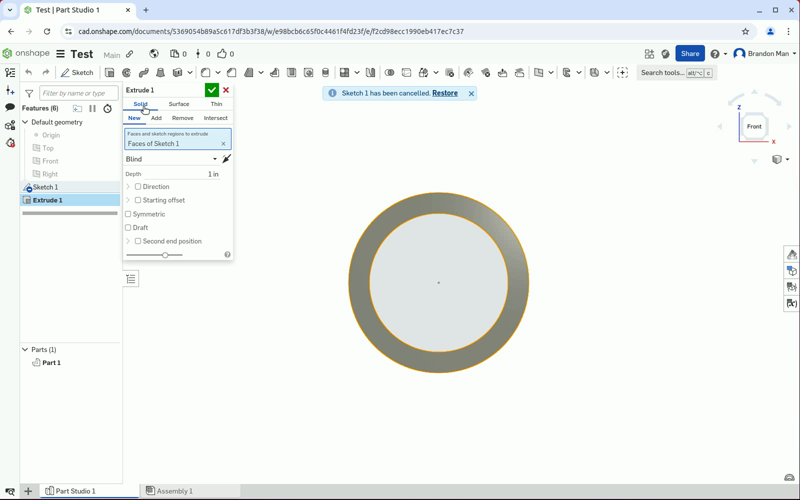
click(143, 106)
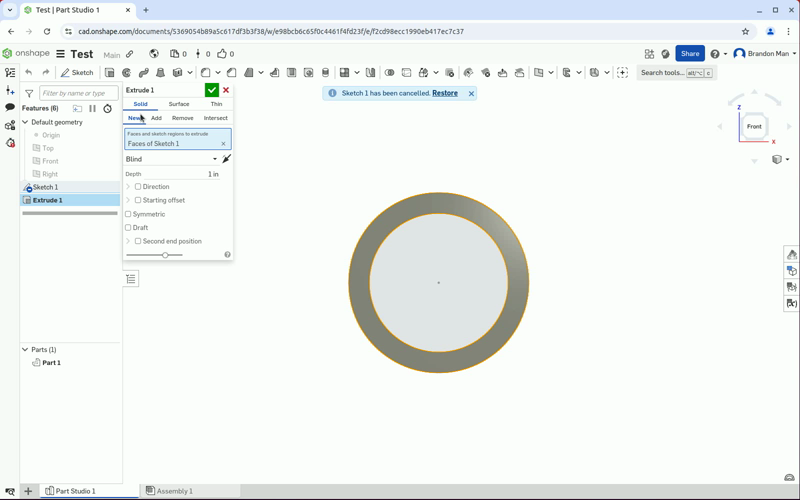
mouse_move(137, 120)
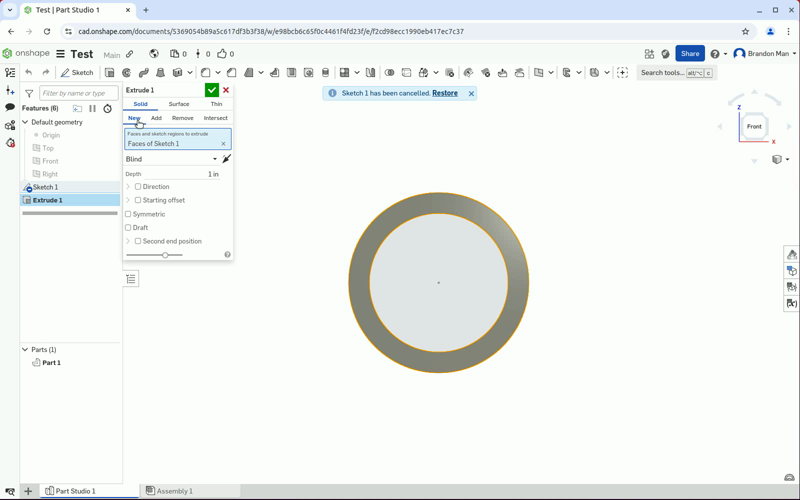
click(137, 120)
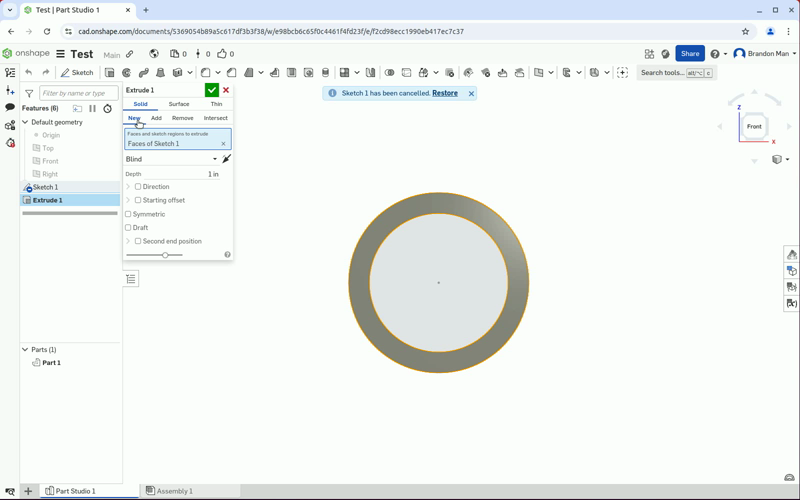
key(tab, 4)
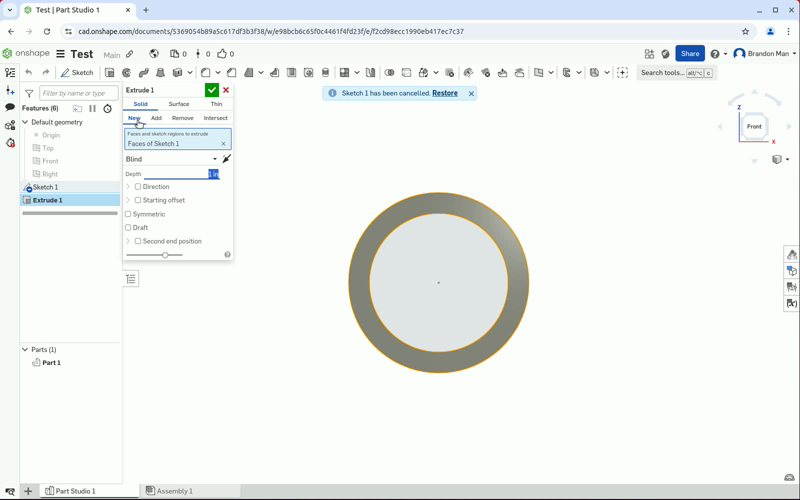
text(4.092)
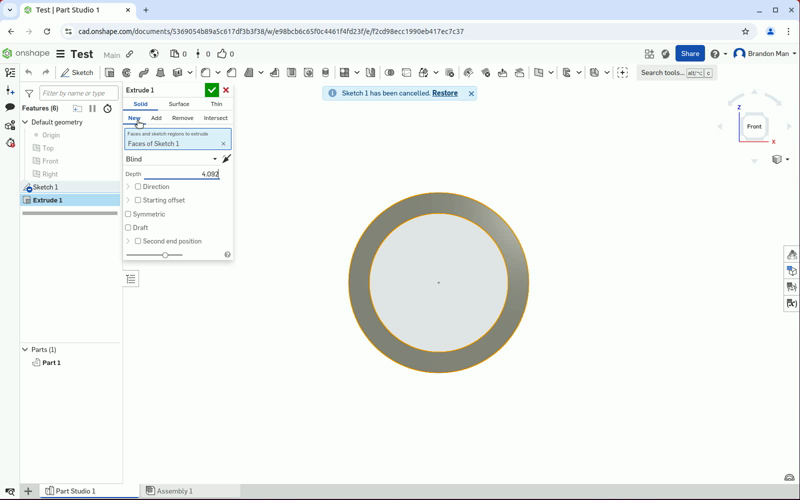
key(tab, 3)
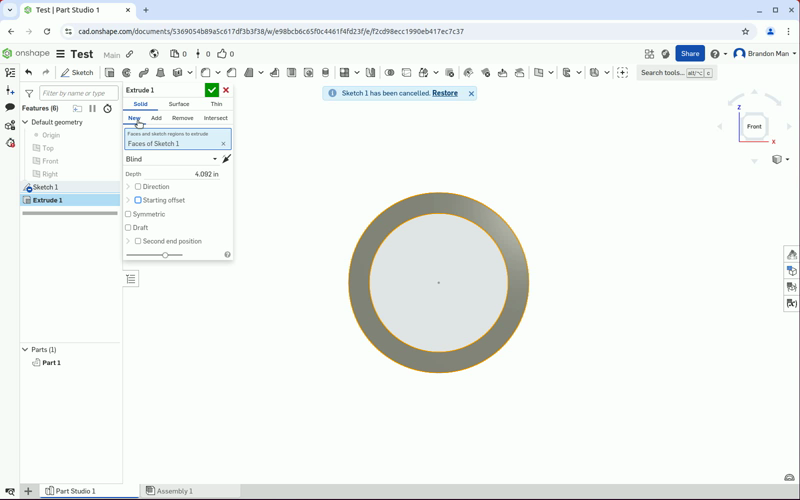
key(tab, 2)
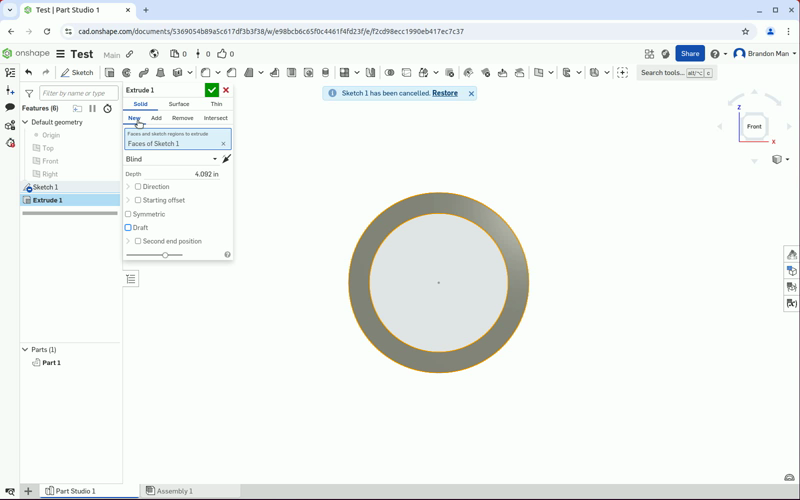
key(space)
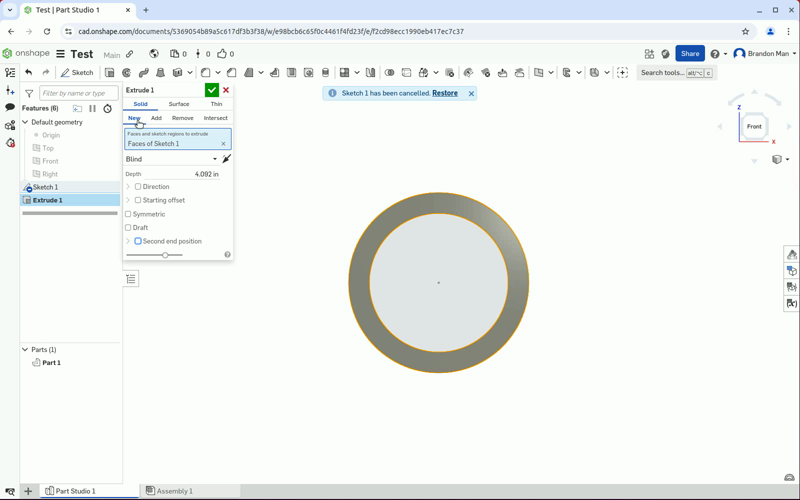
key(tab, 3)
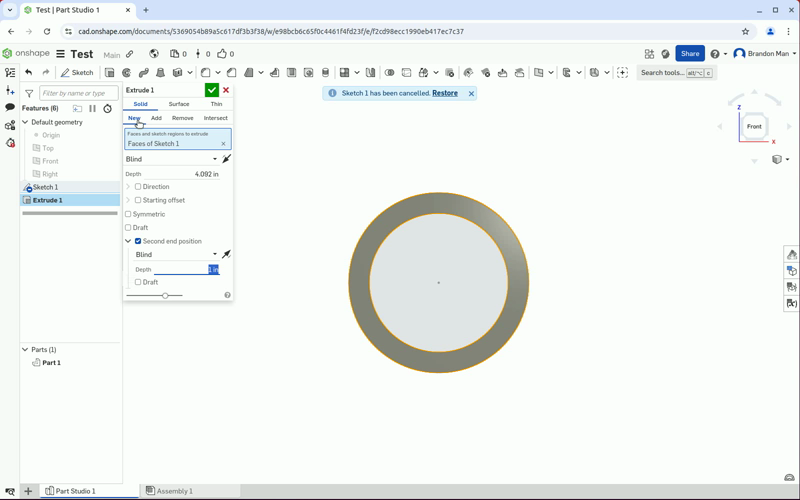
text(4.092)
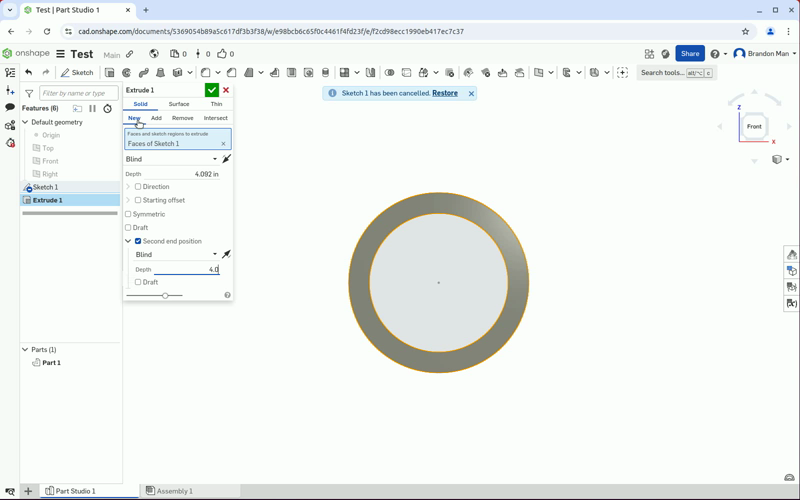
key(enter)
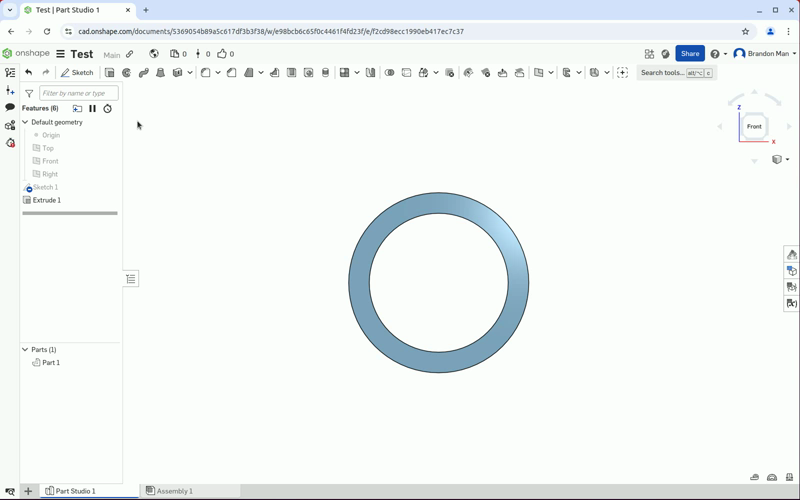
key(shift+h)
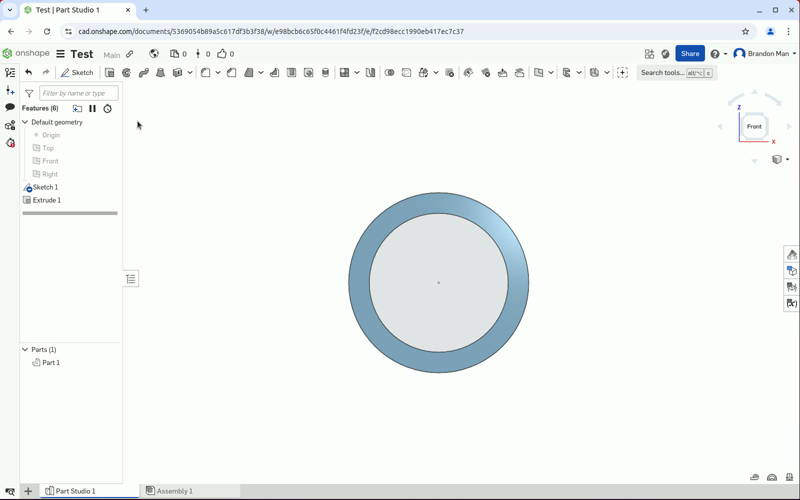
key(shift+h)
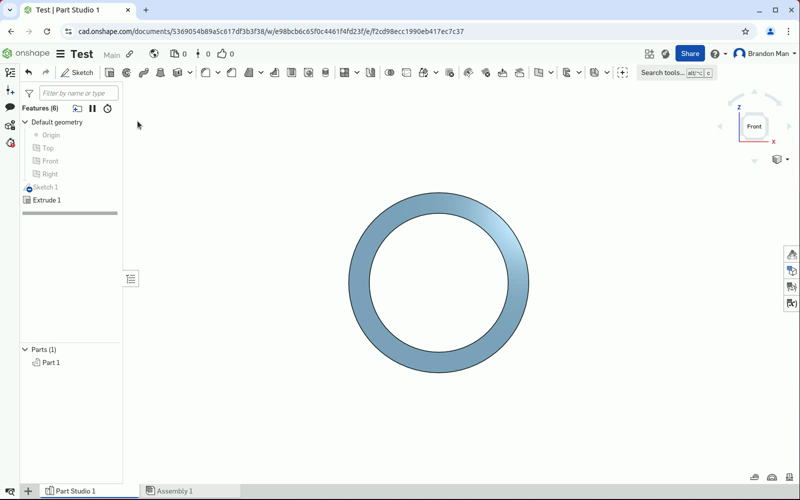
mouse_move(73, 189)
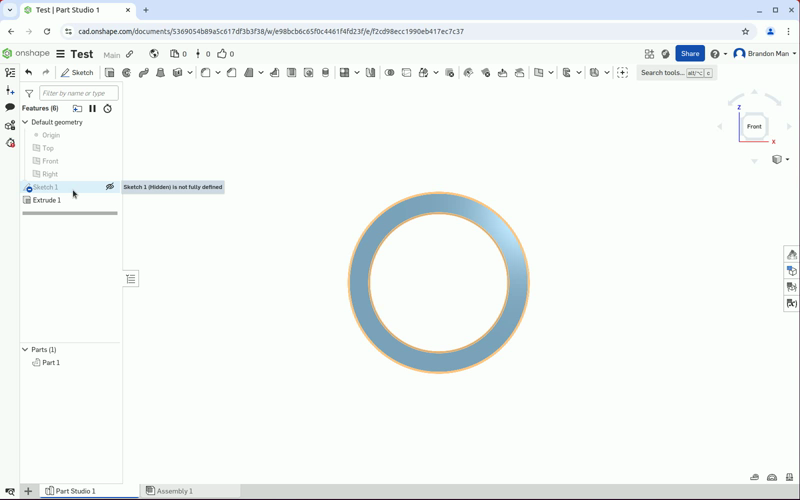
click(73, 189)
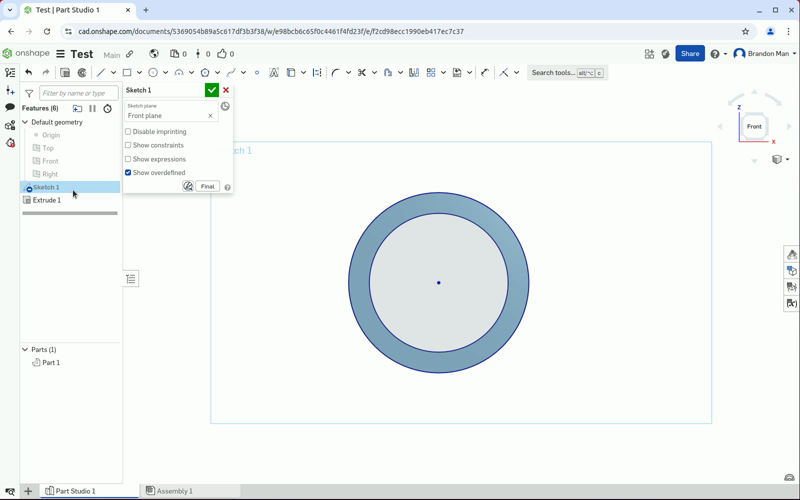
mouse_move(229, 92)
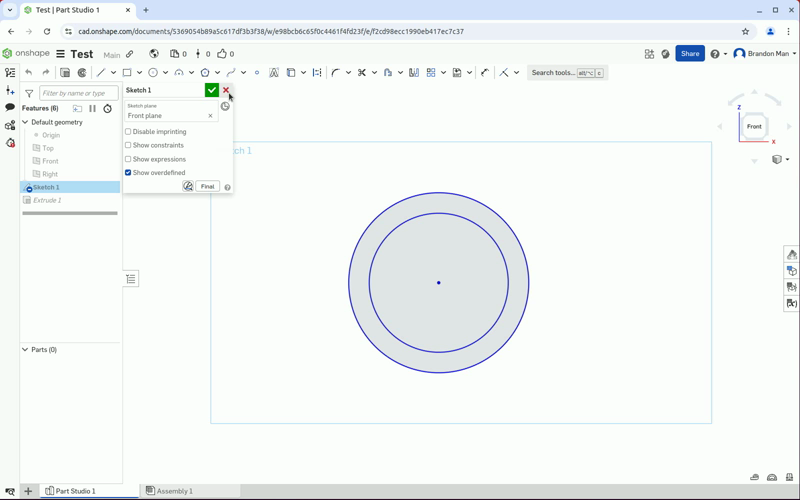
click(229, 92)
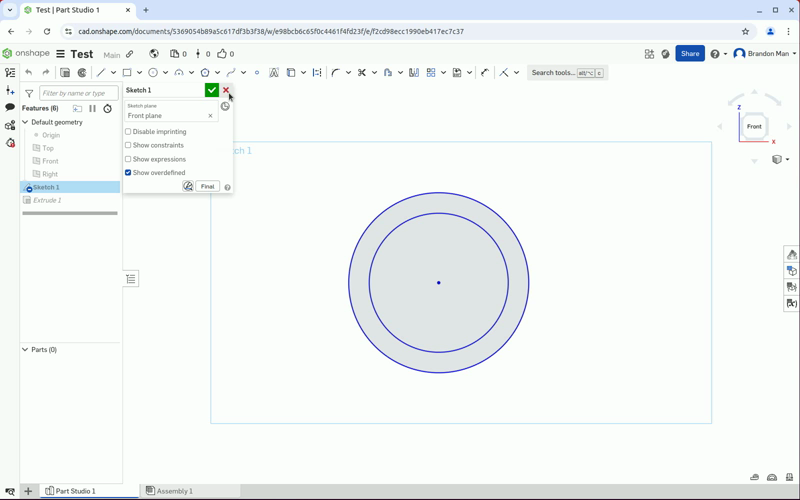
key(shift+s)
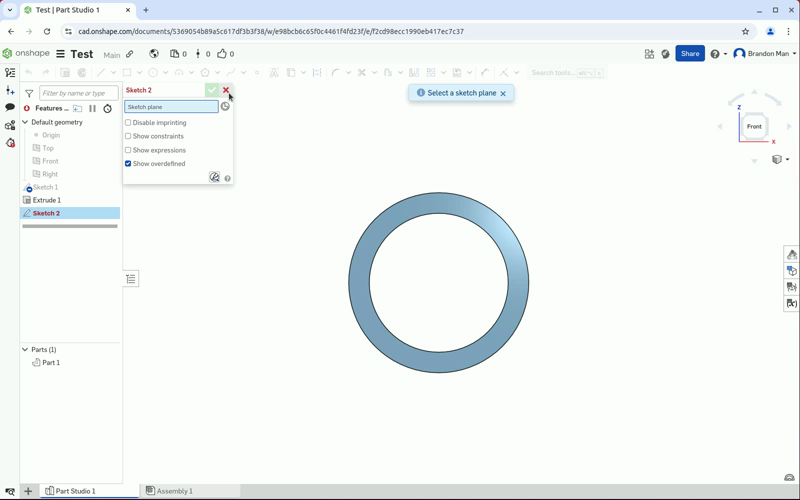
mouse_move(73, 163)
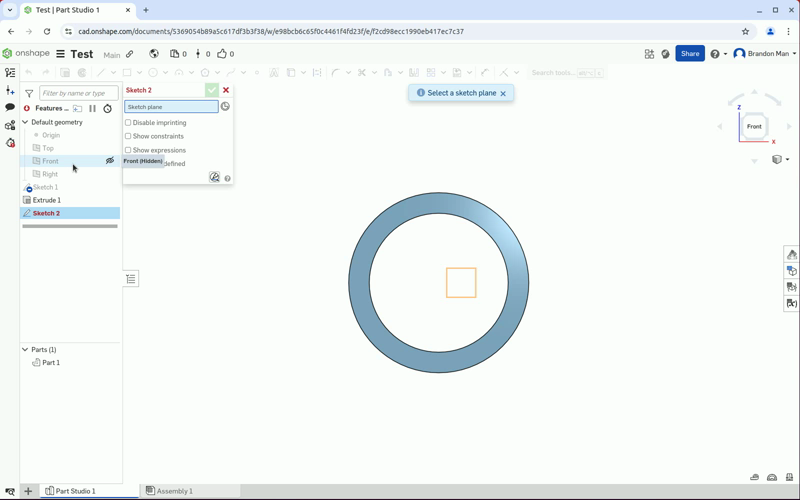
click(73, 163)
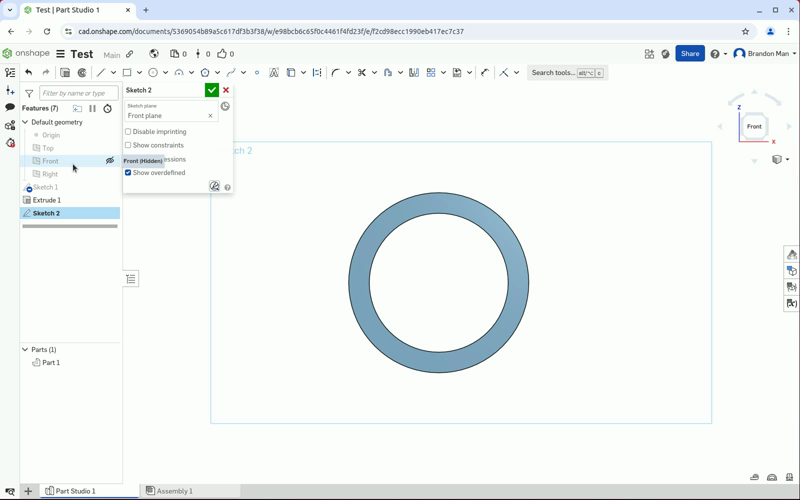
mouse_move(73, 352)
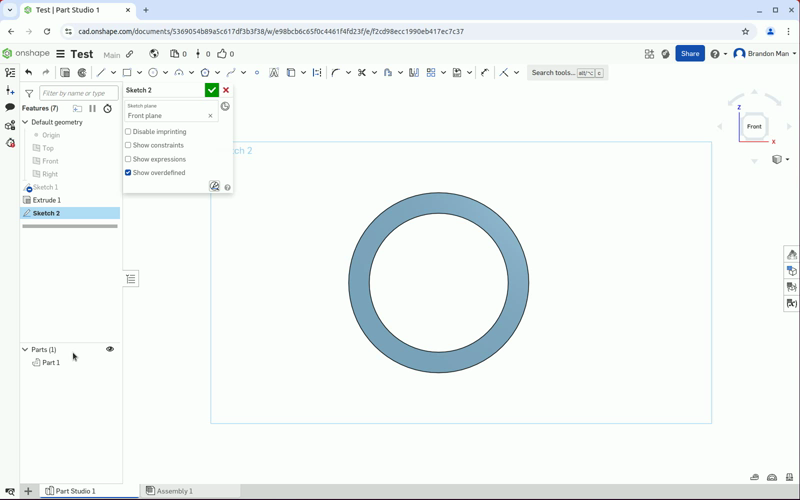
key(y)
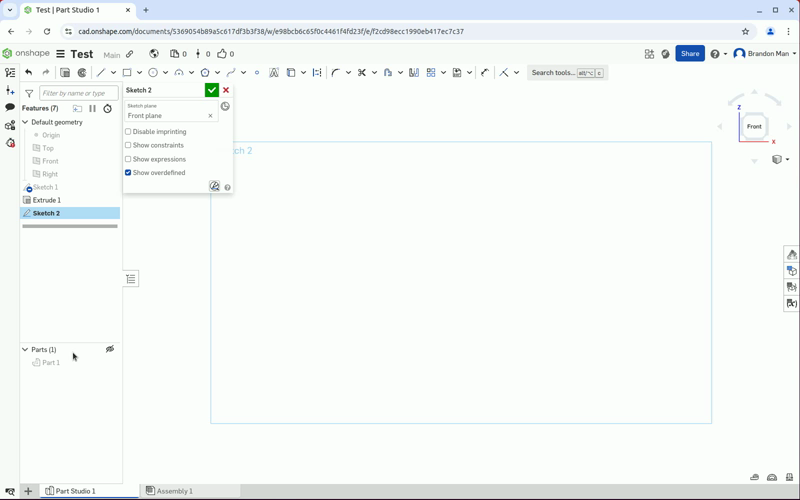
key(c)
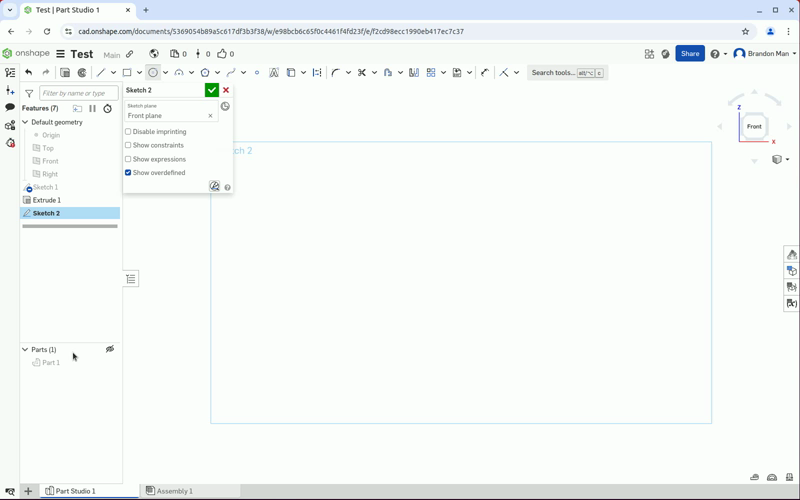
key_down(shift)
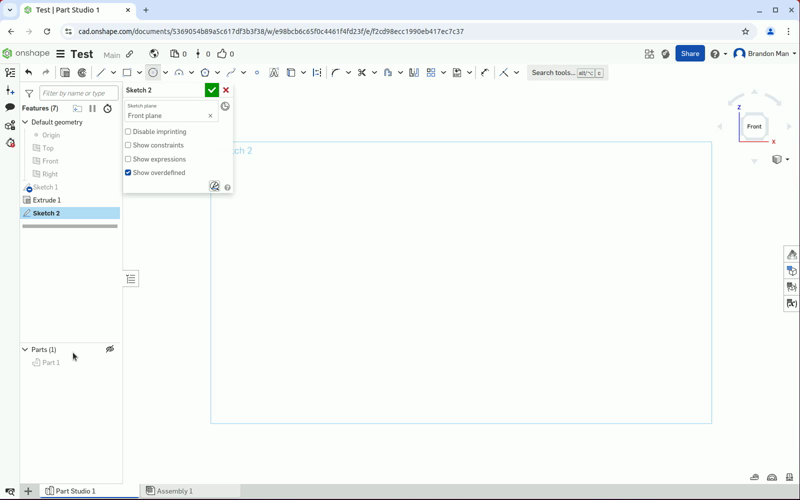
mouse_move(438, 282)
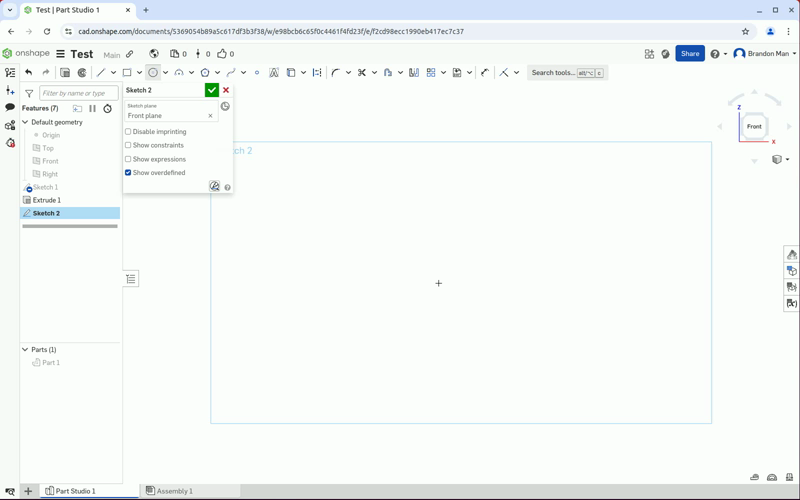
click(438, 282)
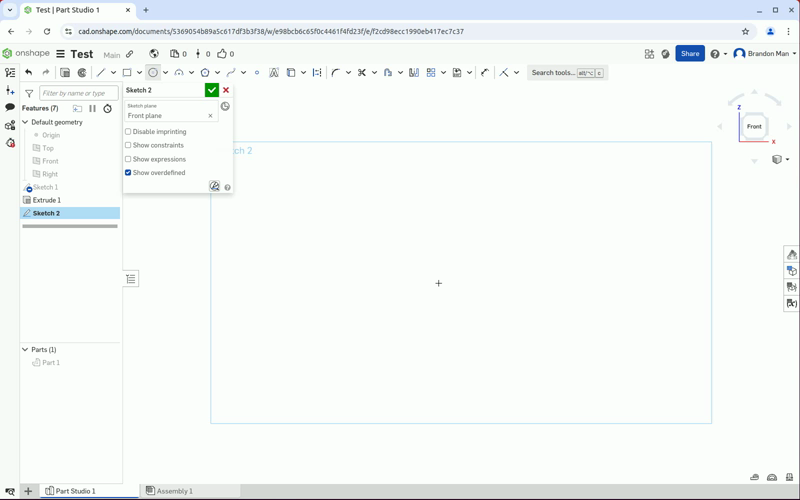
key_up(shift)
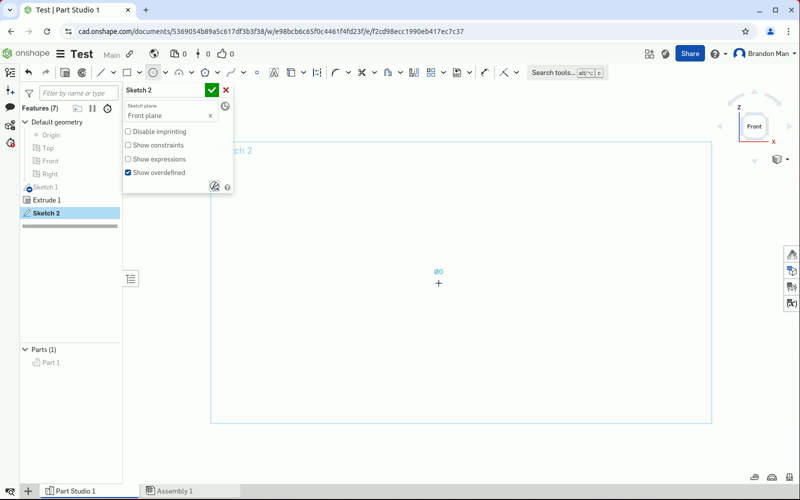
mouse_move(508, 282)
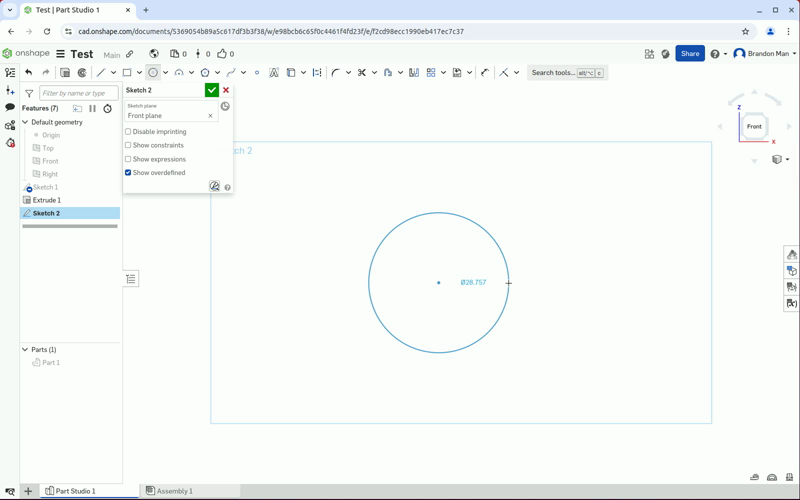
click(508, 282)
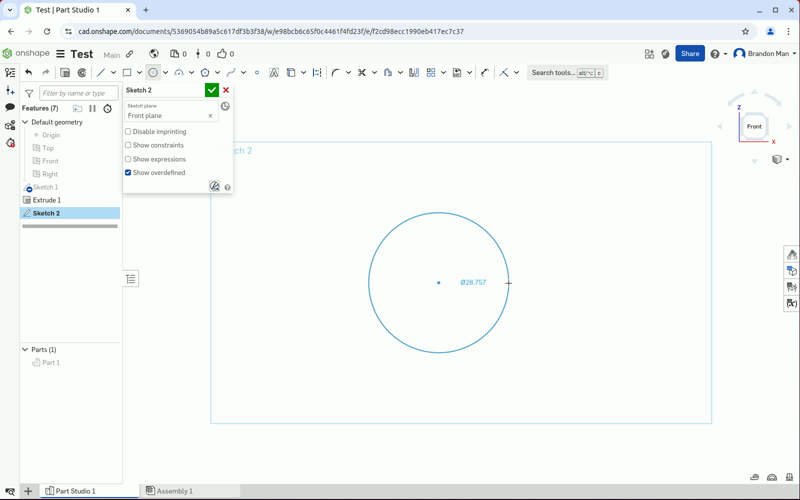
key(esc)
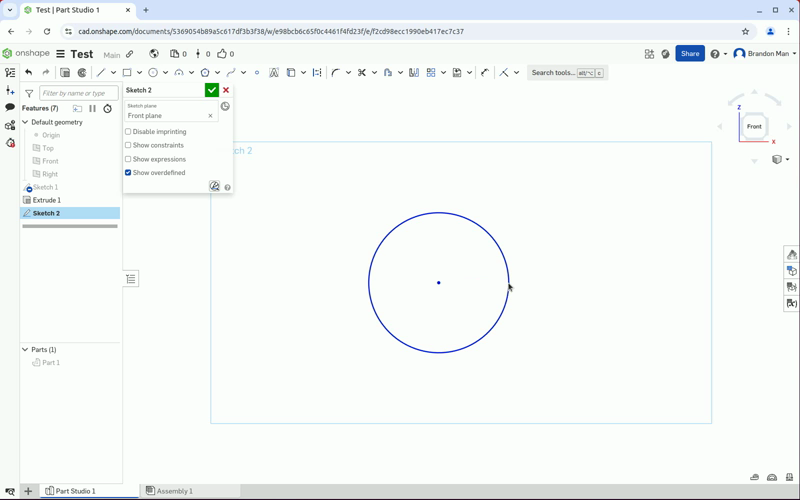
key(c)
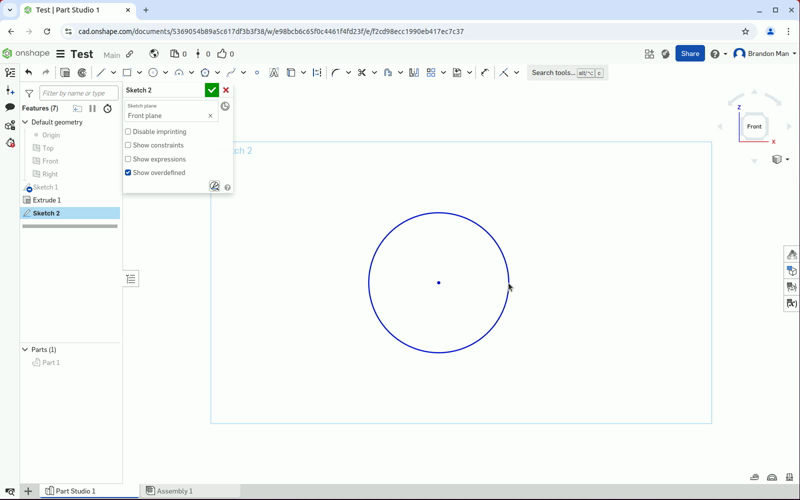
key_down(shift)
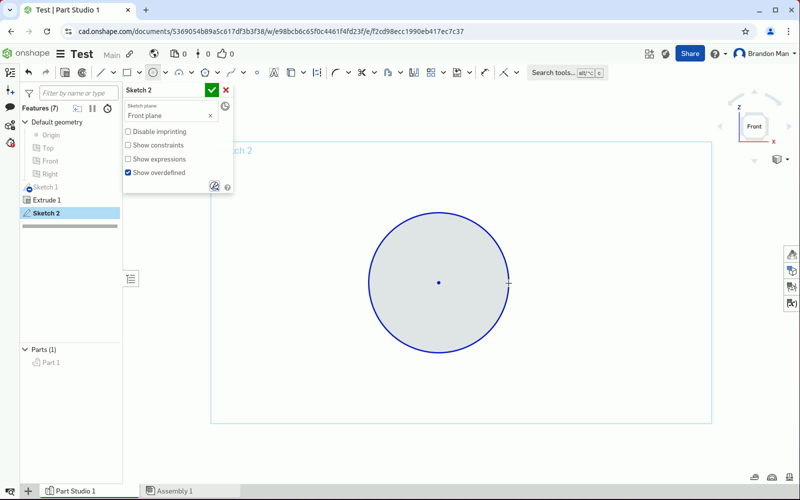
mouse_move(438, 282)
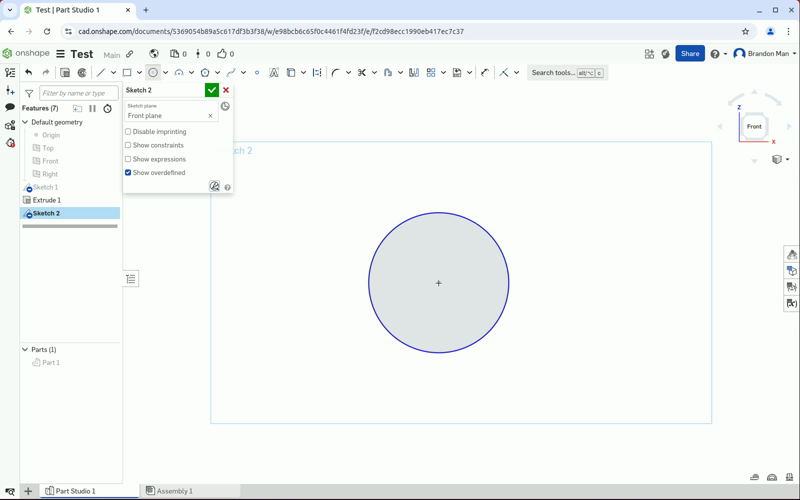
click(438, 282)
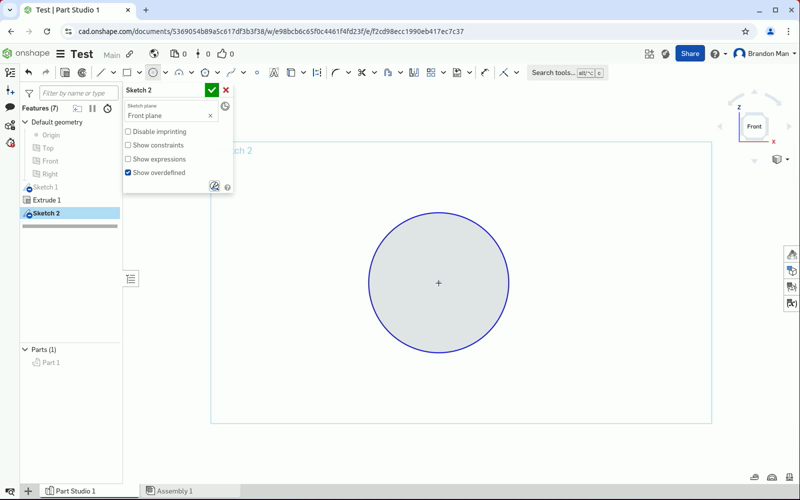
key_up(shift)
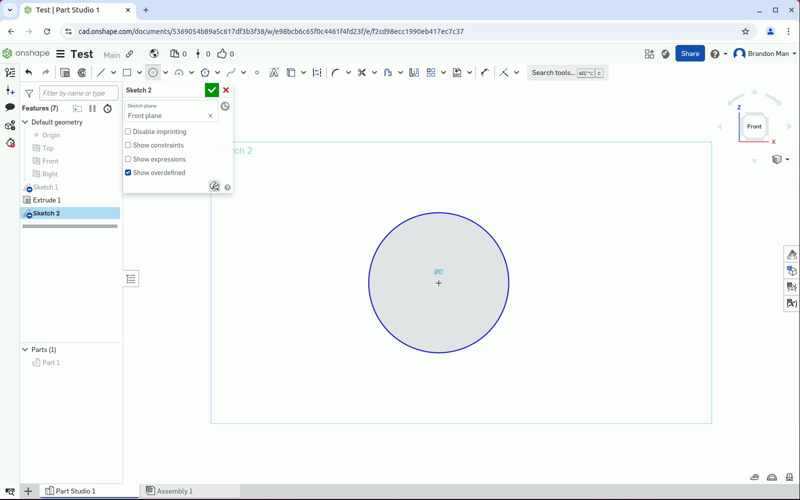
mouse_move(453, 282)
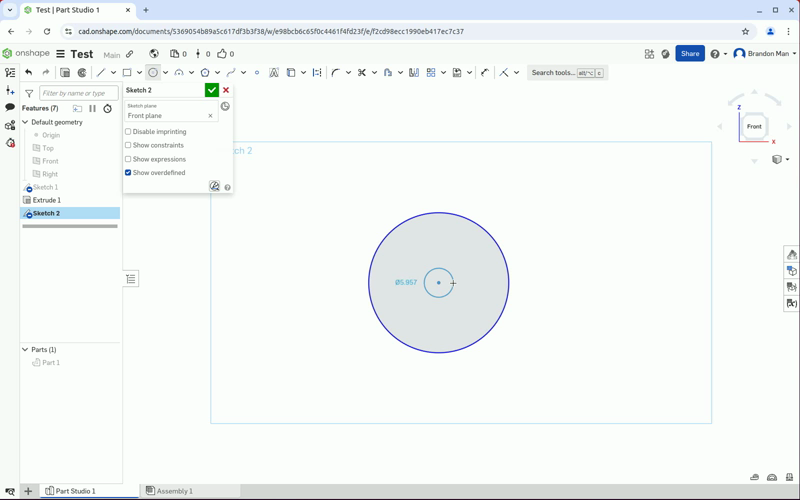
click(453, 282)
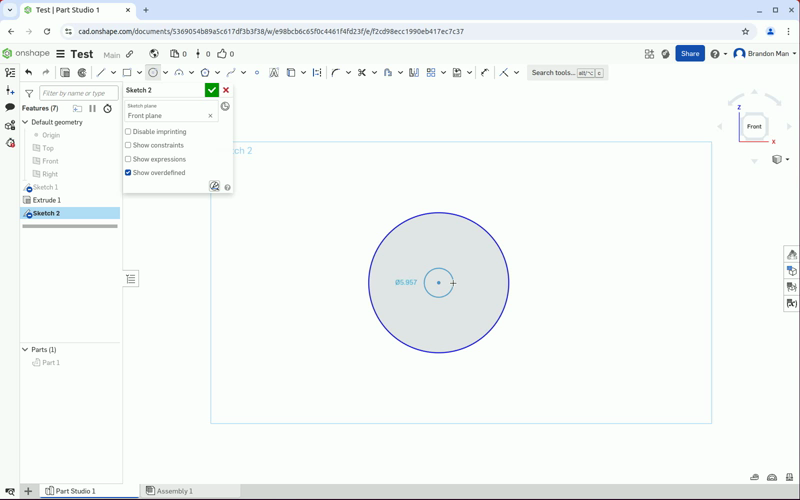
key(esc)
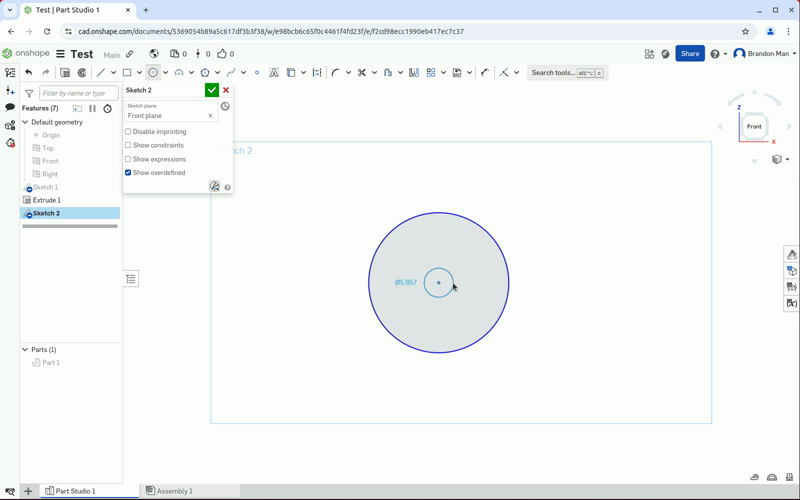
mouse_move(399, 256)
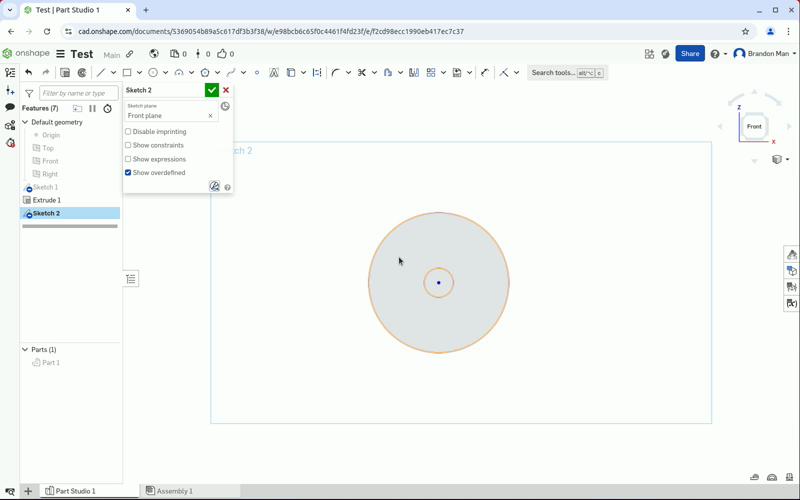
click(399, 256)
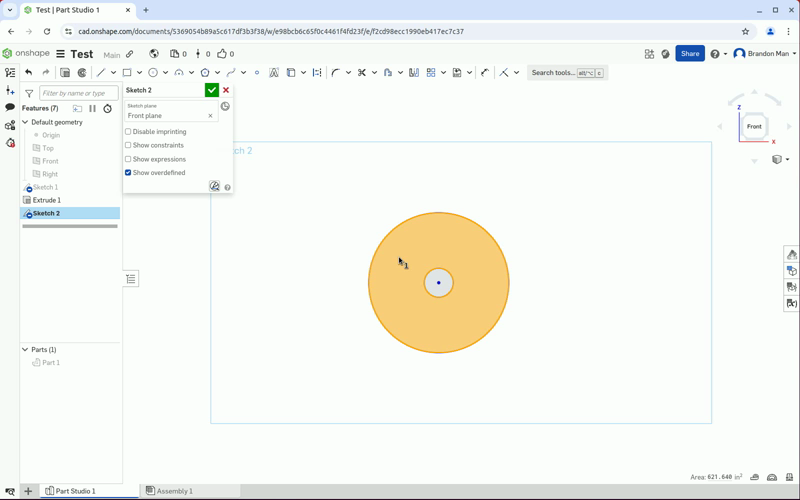
mouse_move(73, 352)
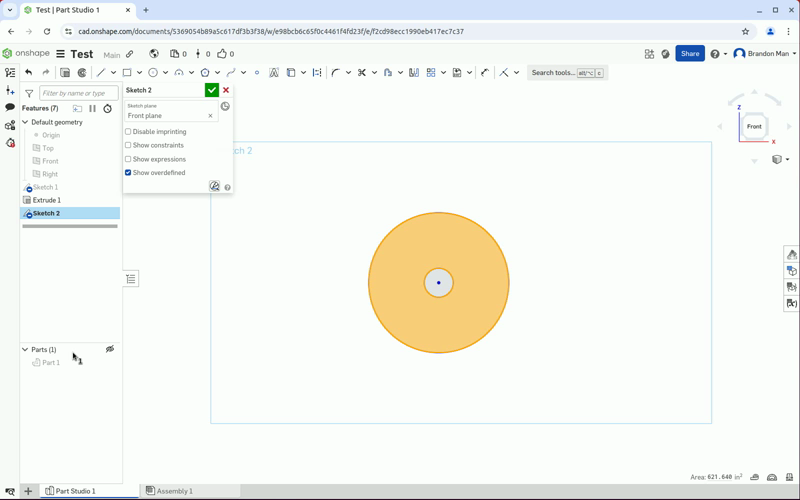
key(shift+y)
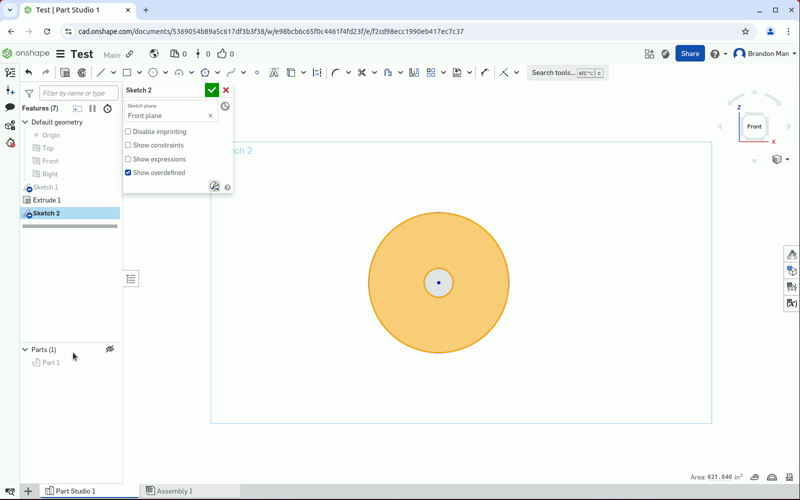
key(shift+e)
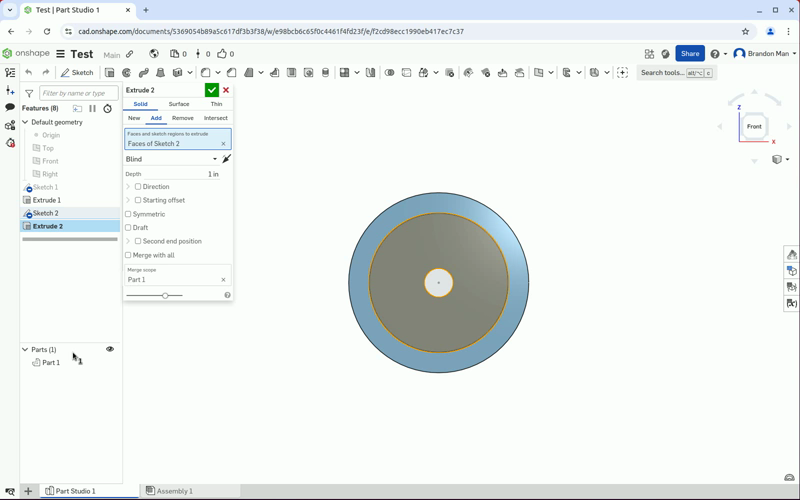
mouse_move(143, 106)
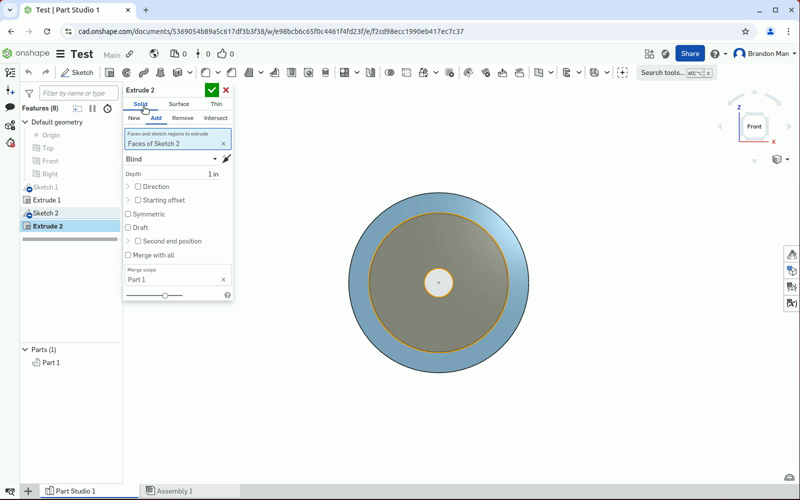
click(143, 106)
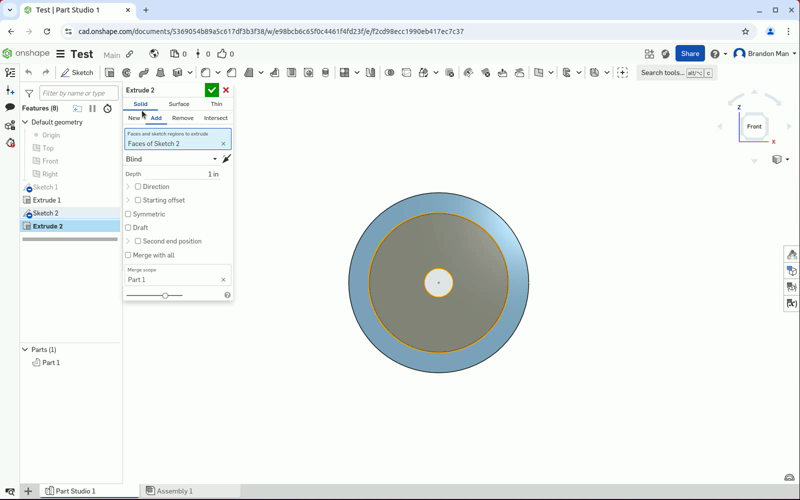
mouse_move(137, 120)
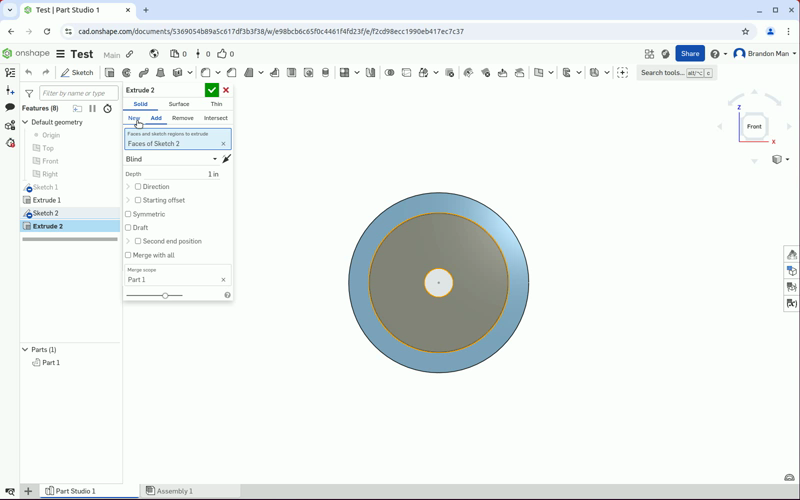
click(137, 120)
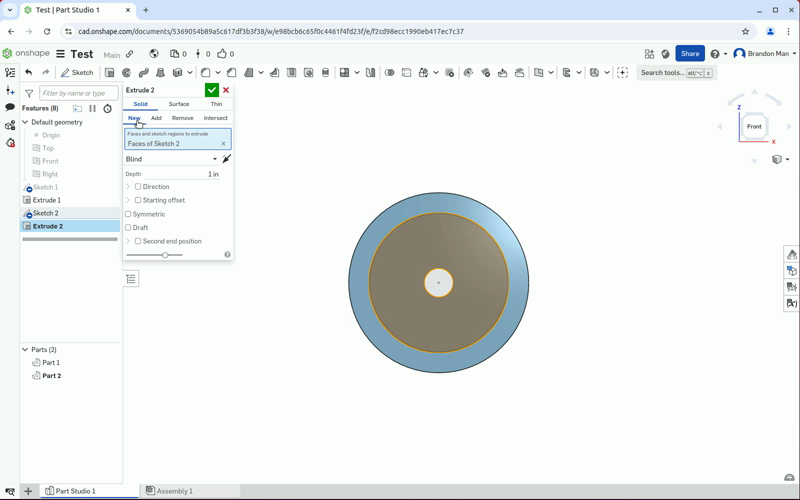
key(tab, 4)
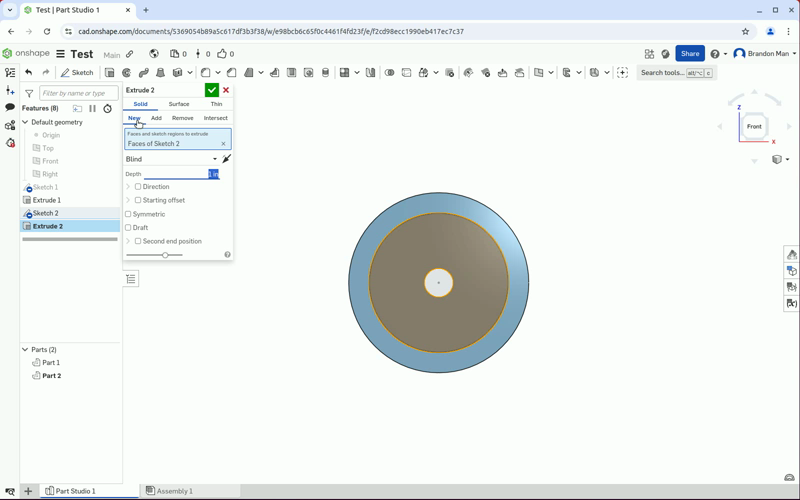
text(2.166)
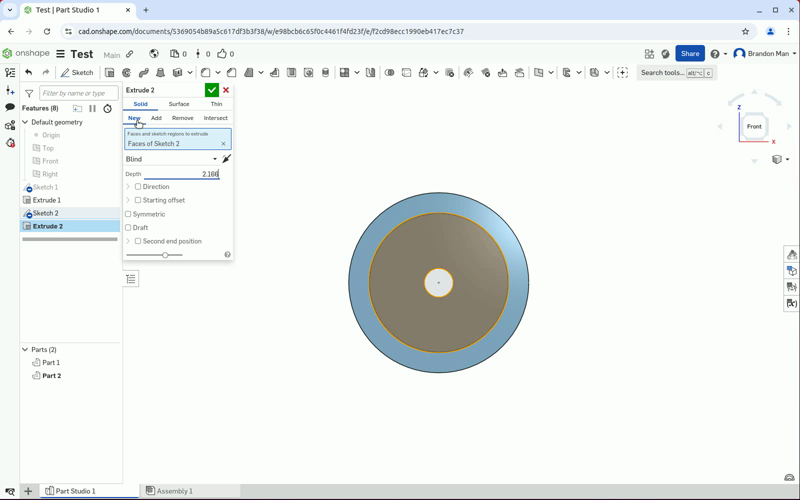
key(tab, 3)
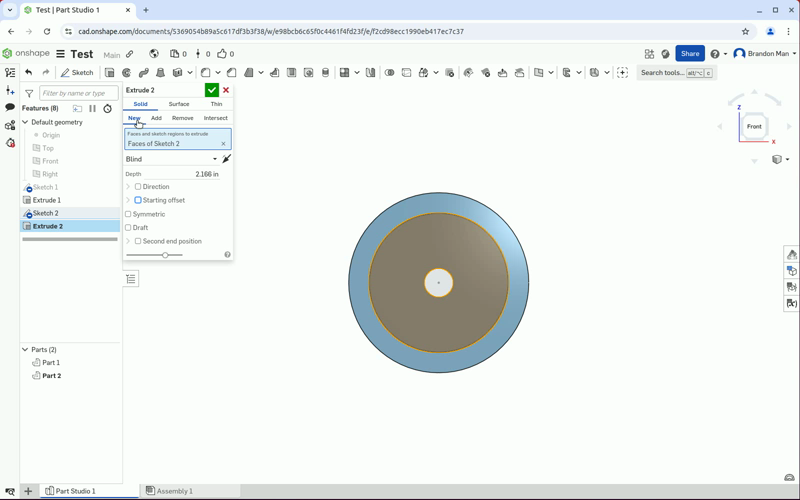
key(tab, 2)
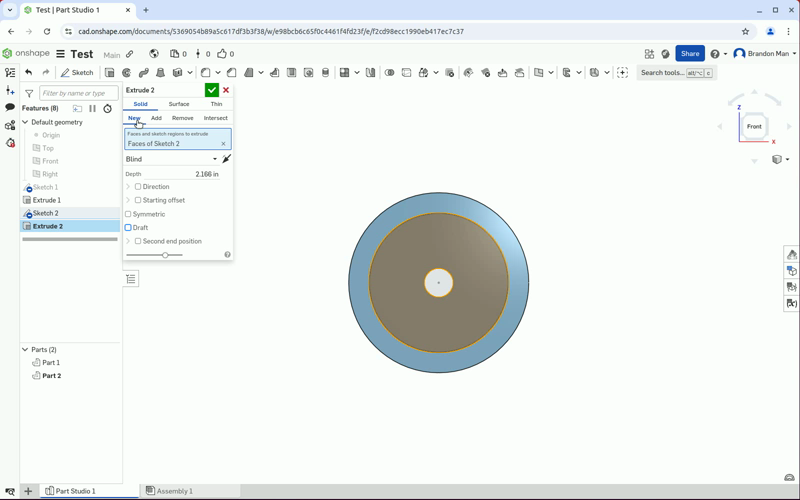
key(space)
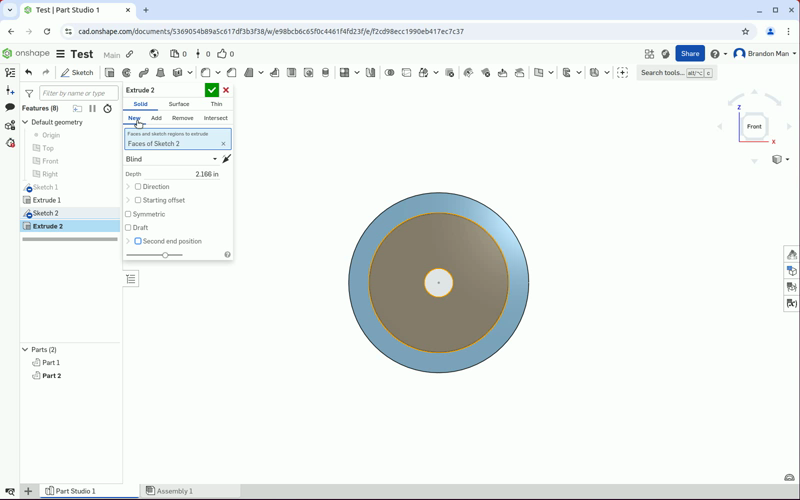
key(tab, 3)
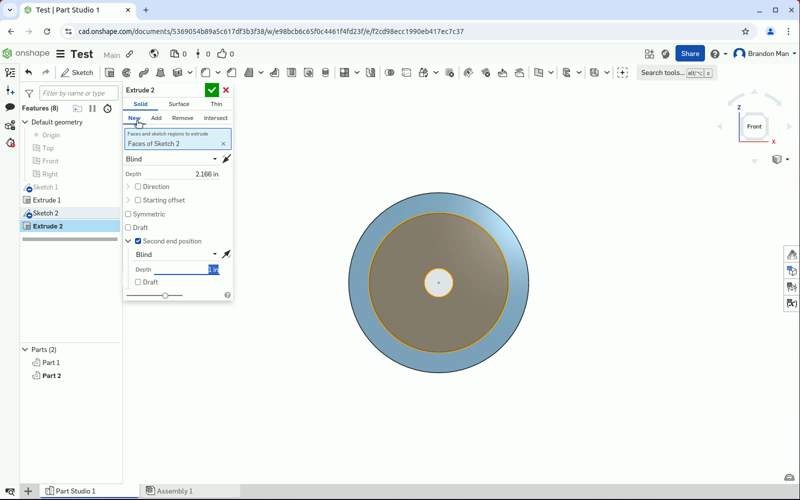
text(2.166)
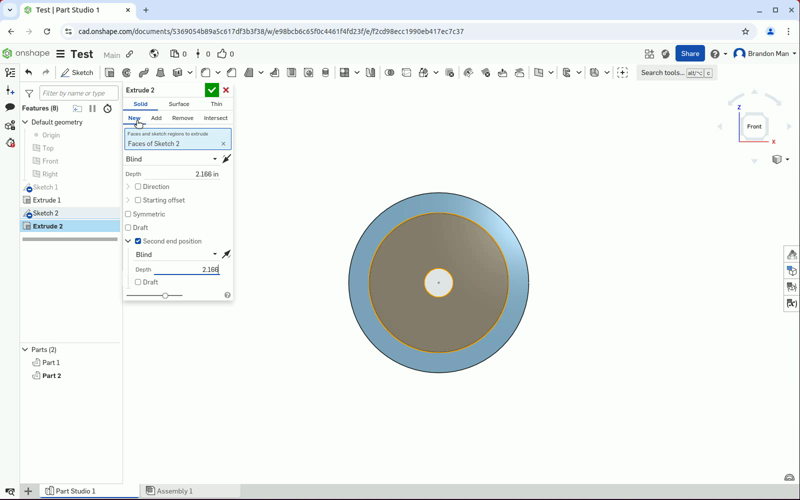
key(enter)
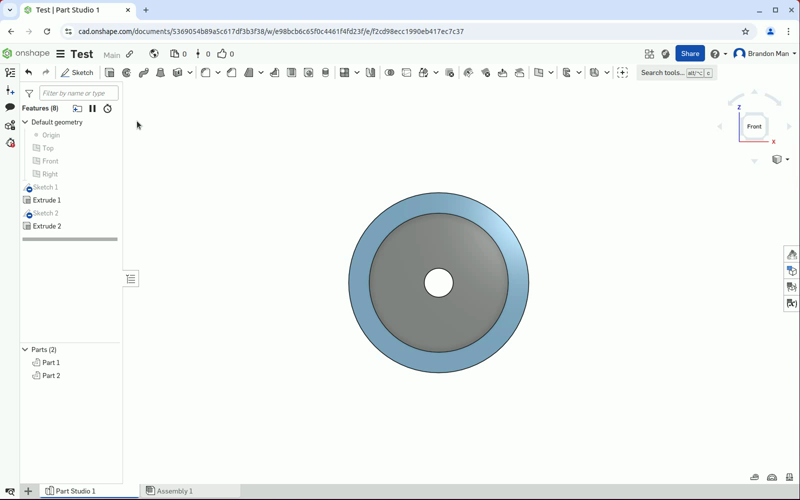
key(shift+h)
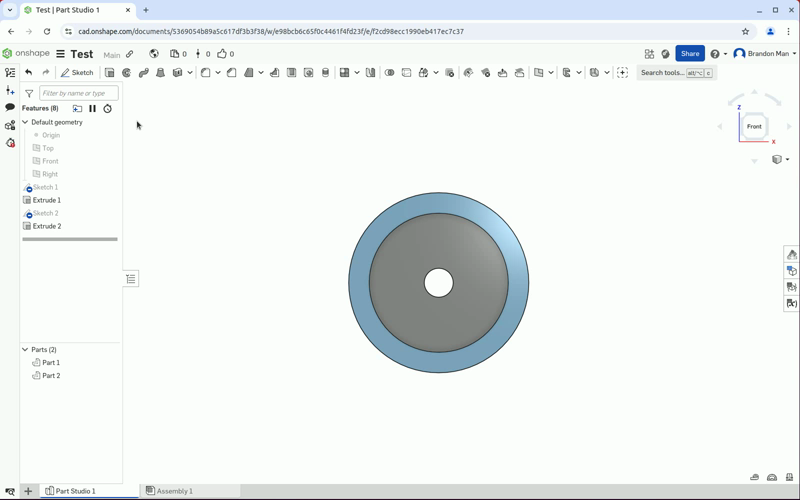
key(shift+h)
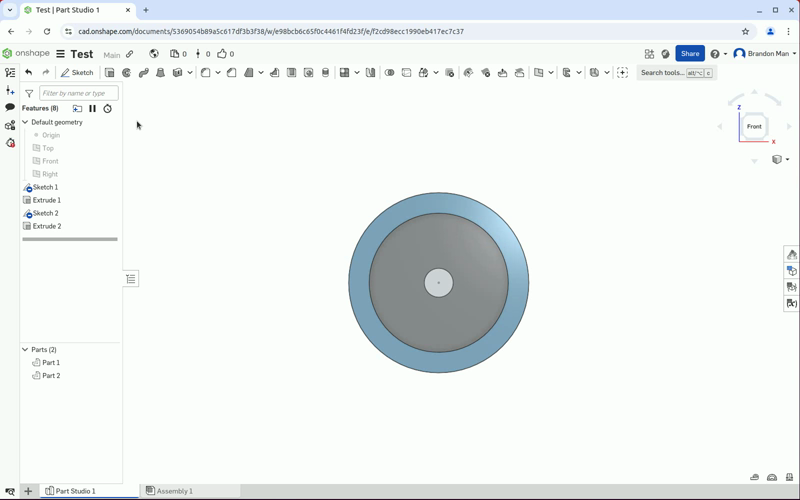
key(shift+7)
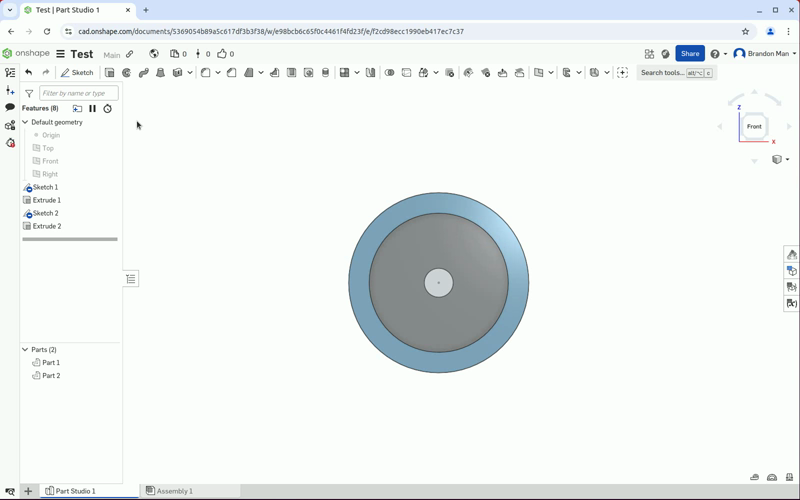
key(left, 2)
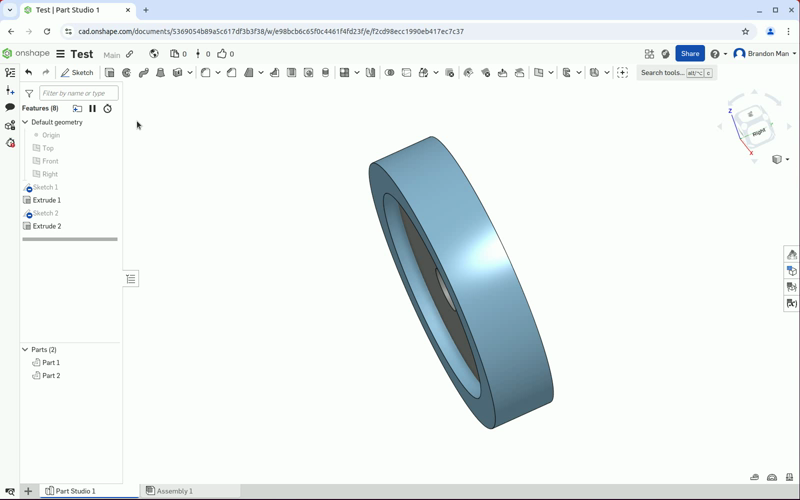
key(down, 2)
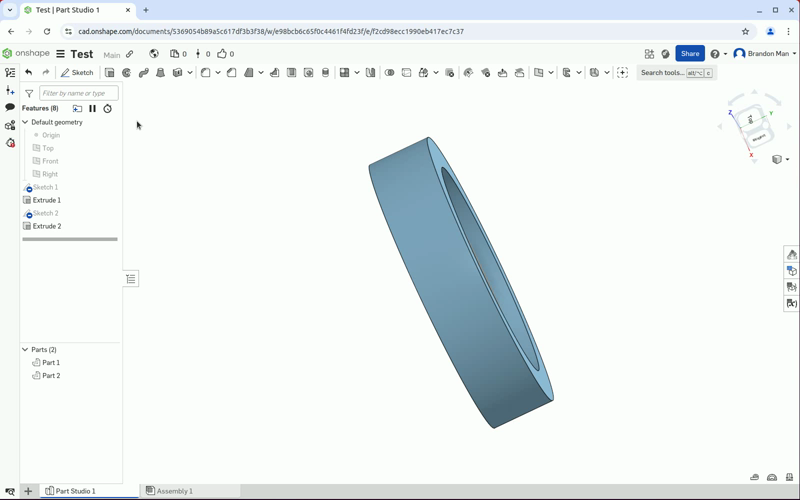
key(up, 2)
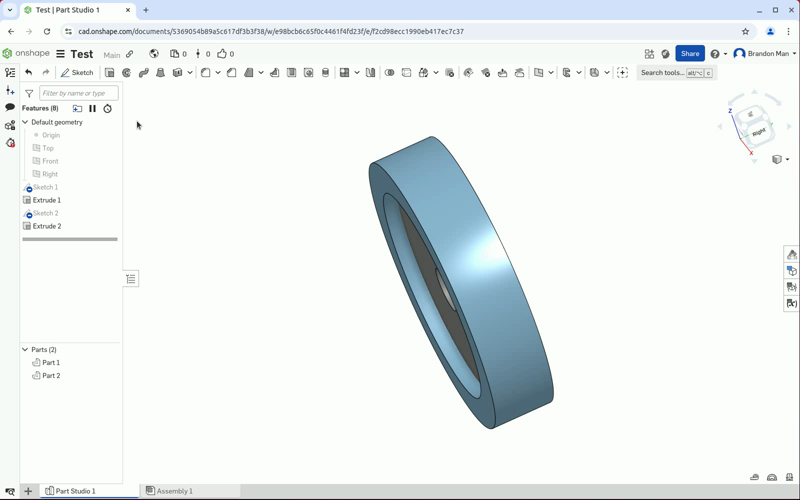
key(right, 2)
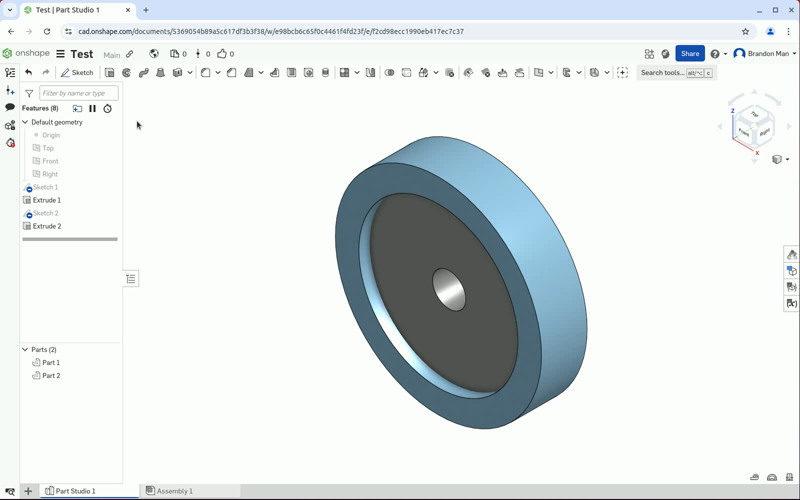
mouse_move(73, 189)
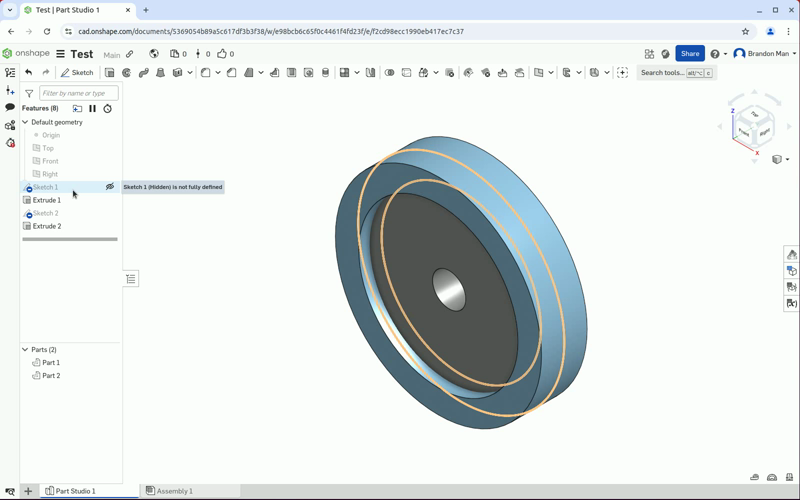
click(73, 189)